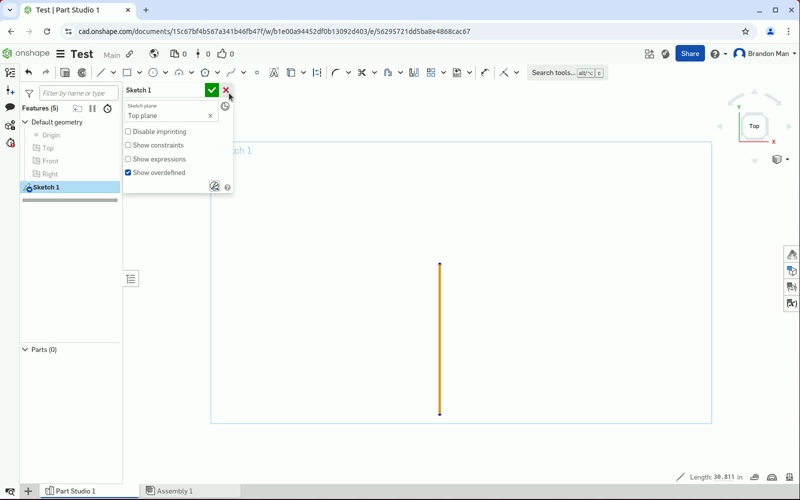
key(shift+h)
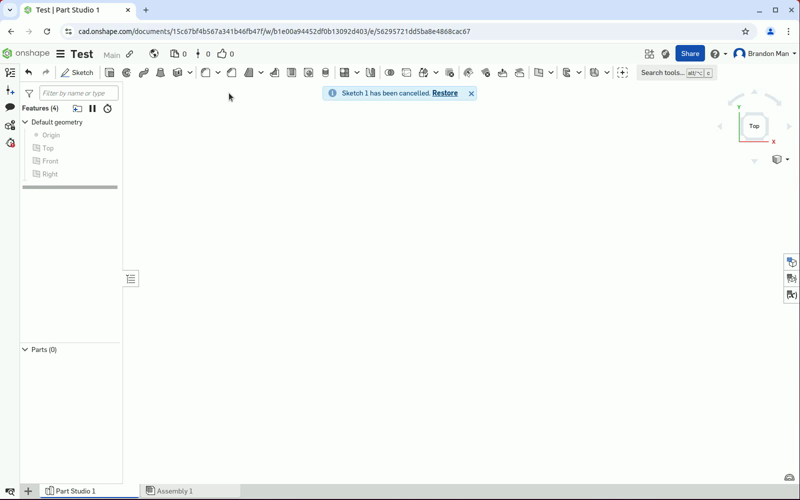
mouse_move(73, 352)
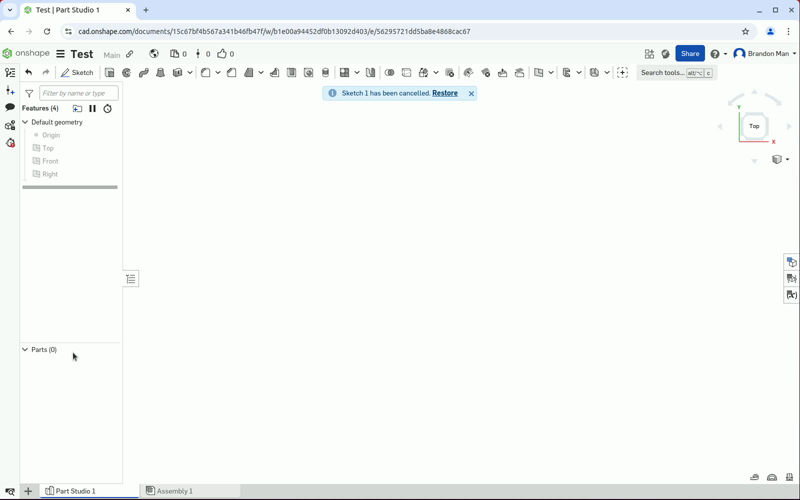
key(y)
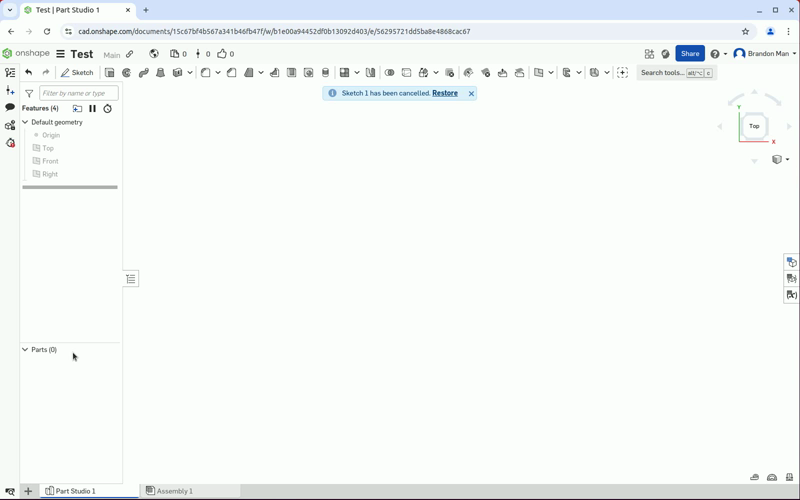
key(shift+p)
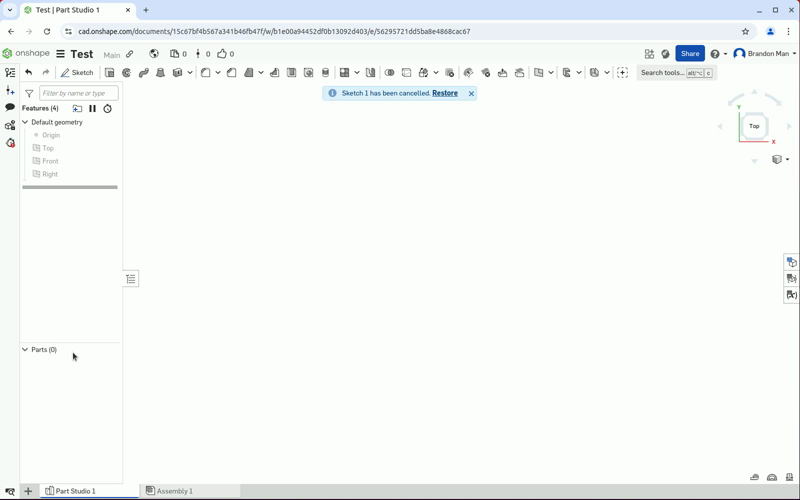
key(space)
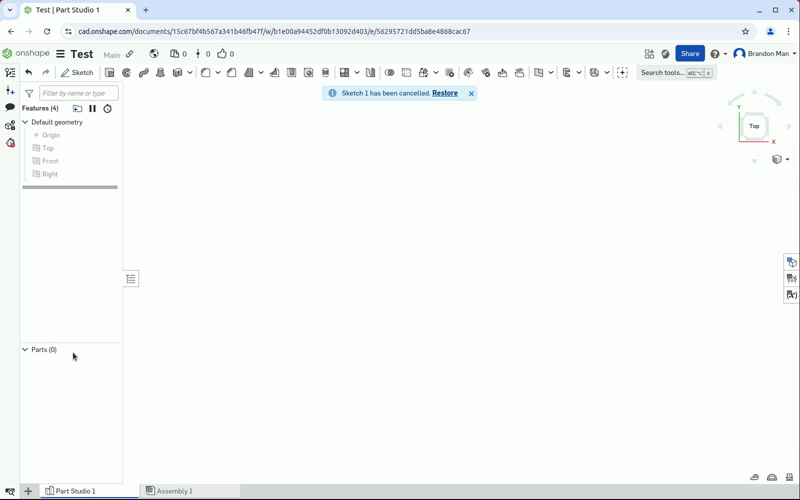
key_down(shift)
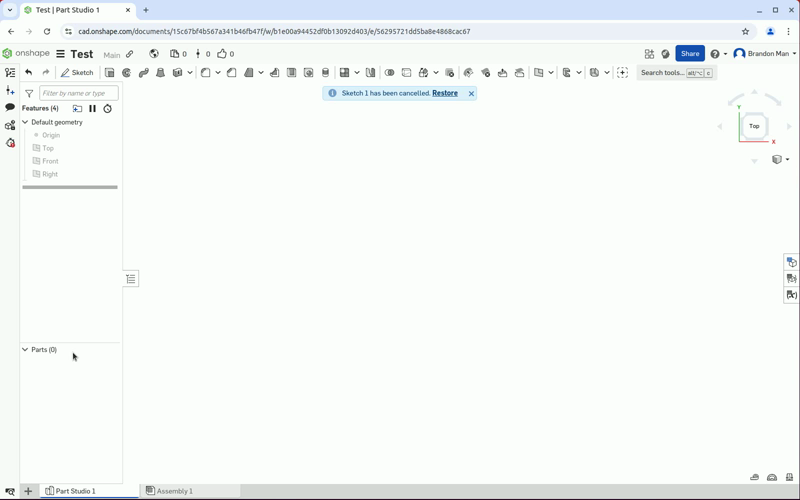
key(up)
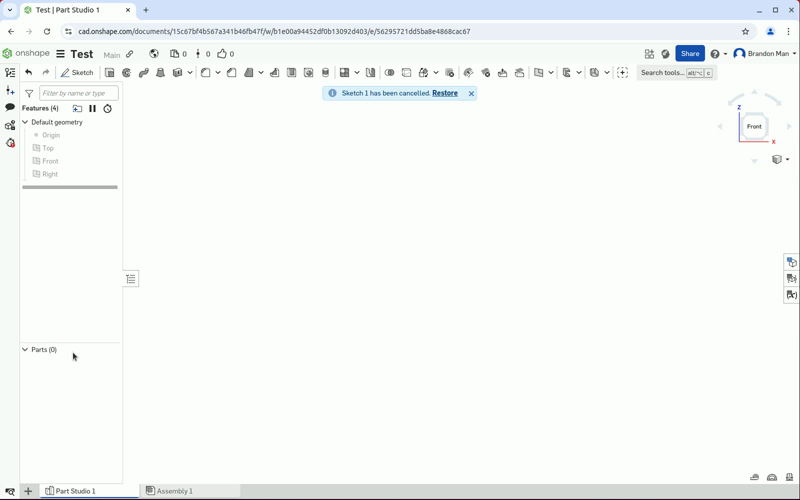
key_up(shift)
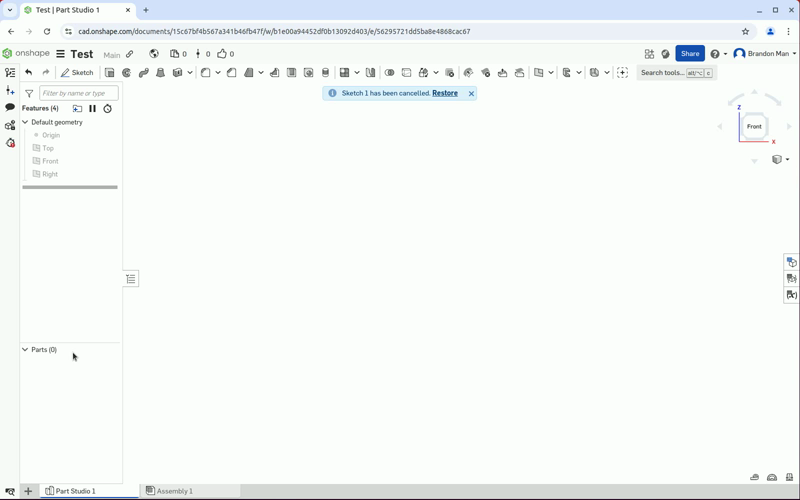
mouse_move(73, 352)
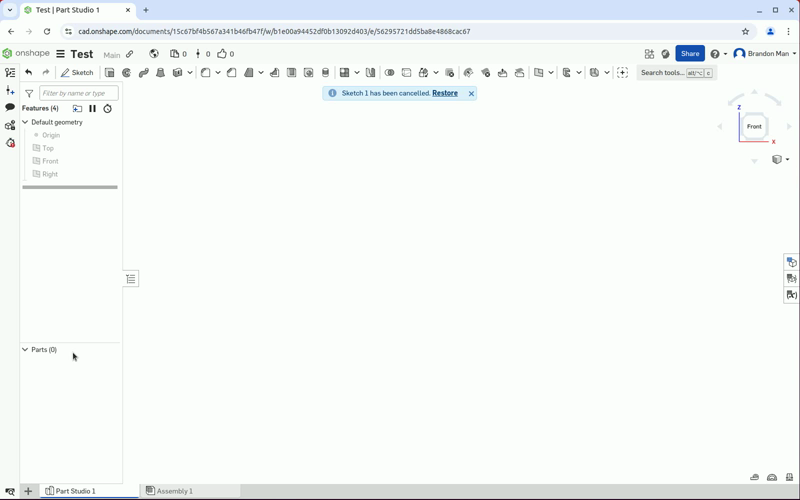
key(shift+y)
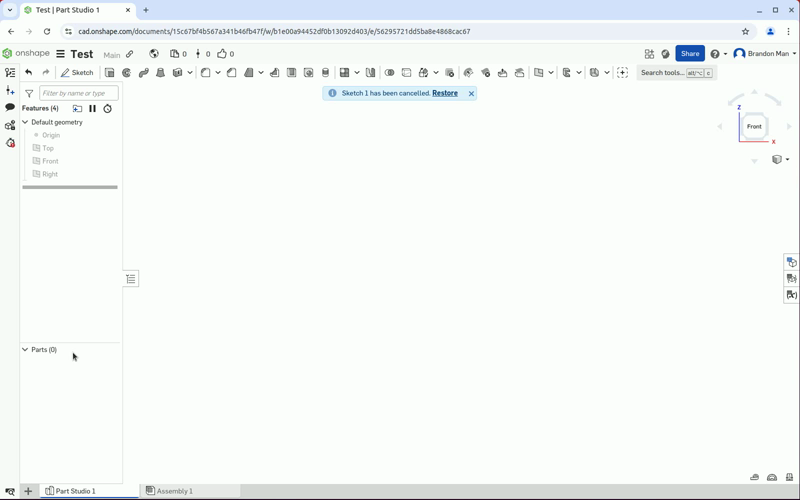
key(shift+s)
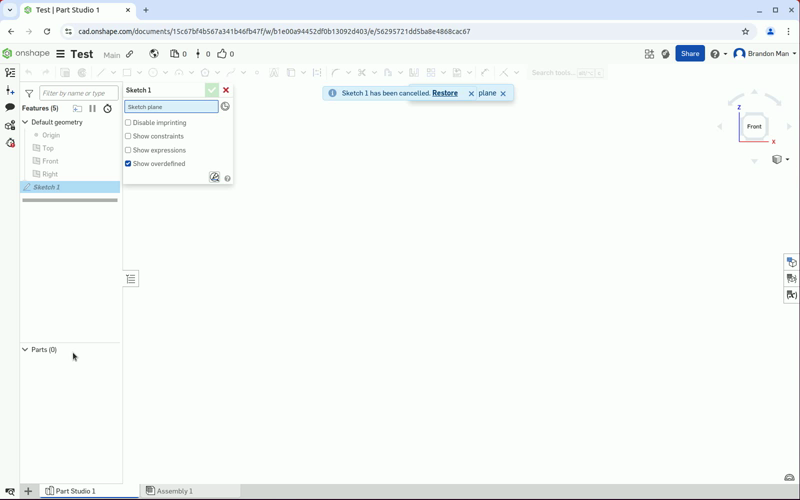
mouse_move(73, 163)
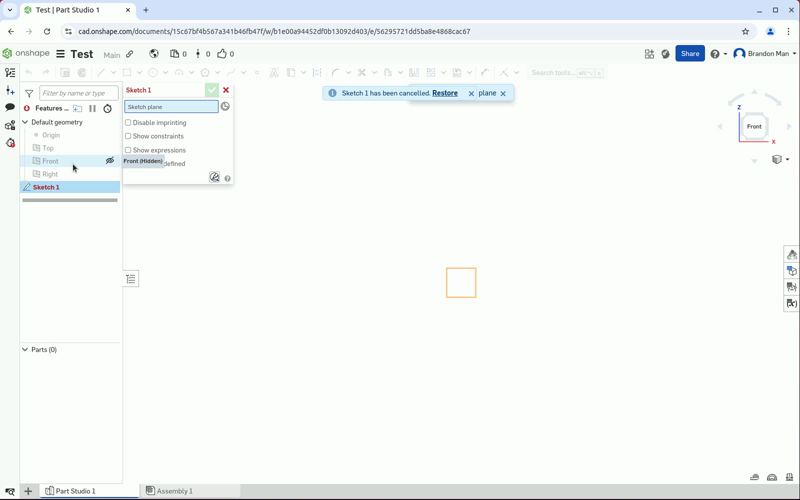
click(73, 163)
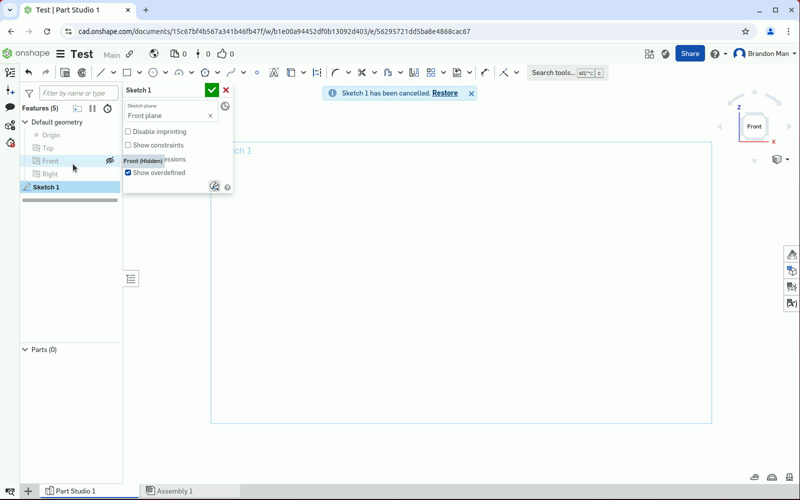
mouse_move(73, 352)
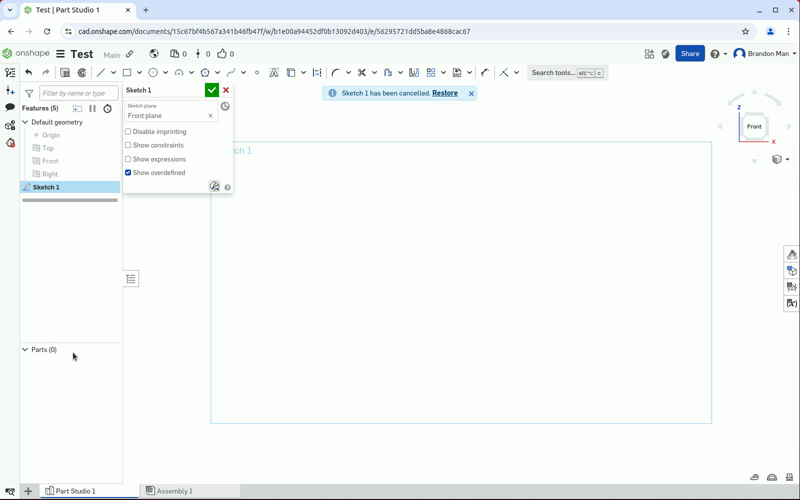
key(y)
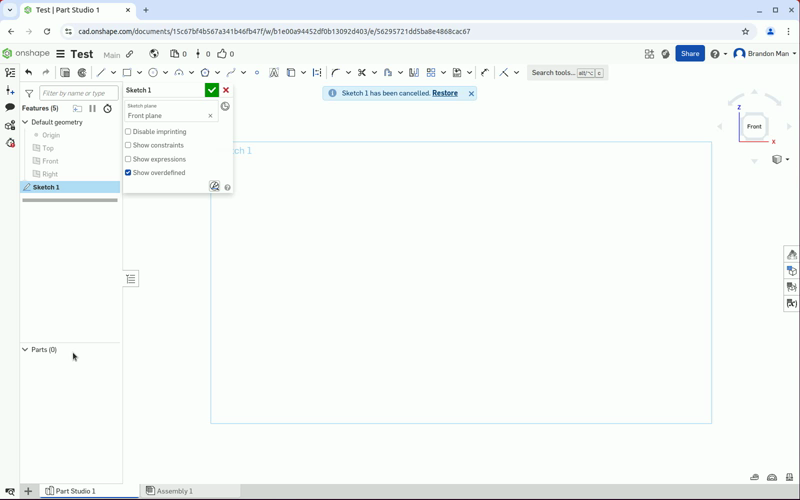
key(l)
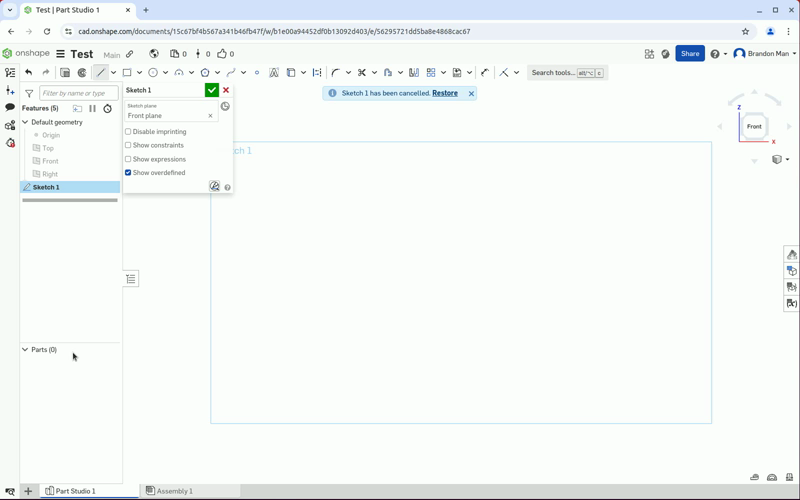
key_down(shift)
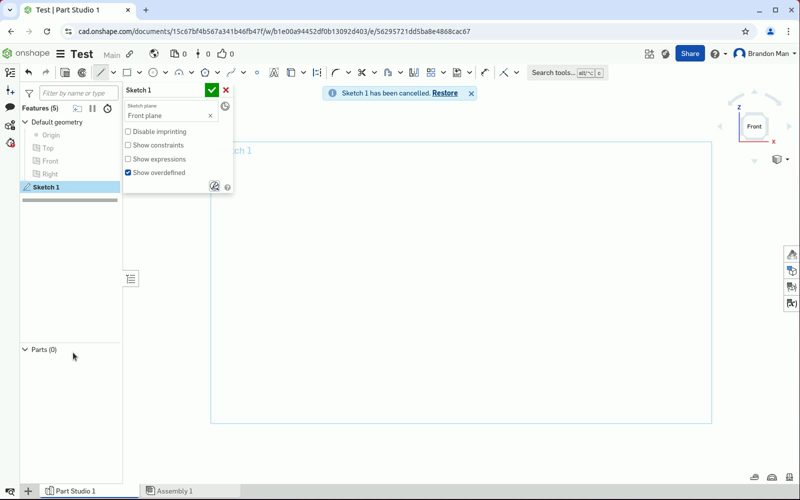
mouse_move(352, 361)
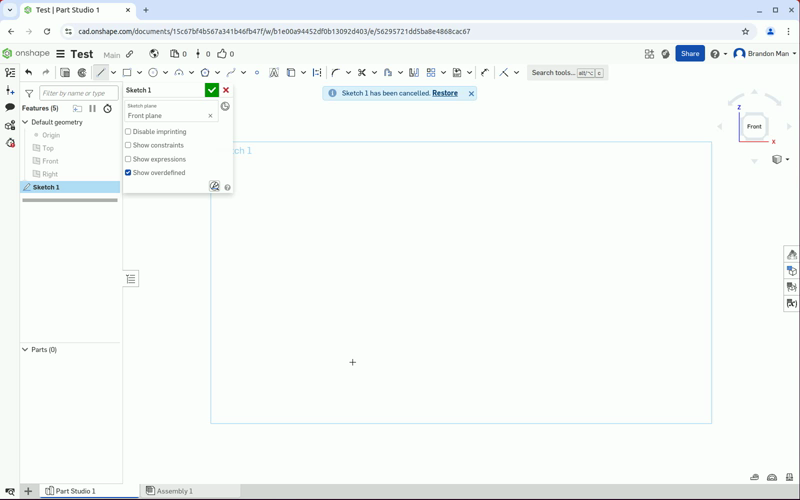
click(352, 361)
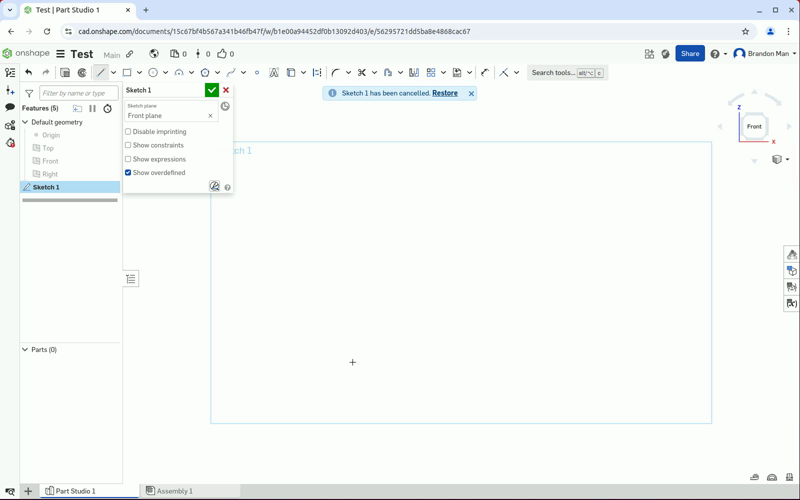
key_up(shift)
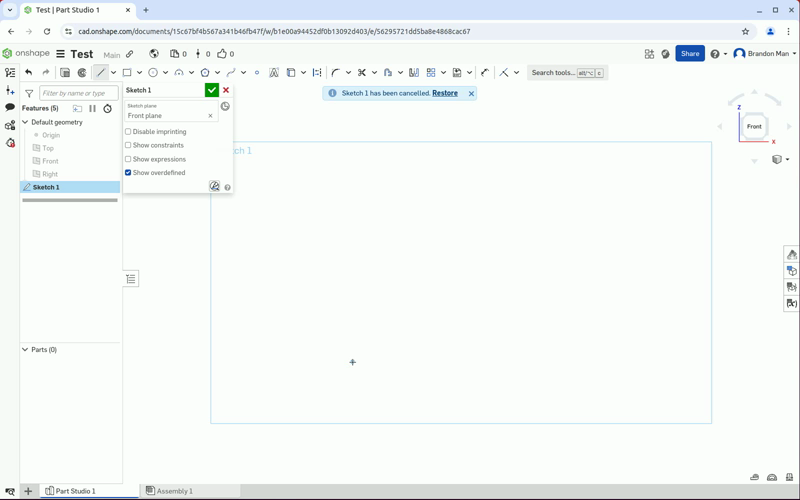
key_down(shift)
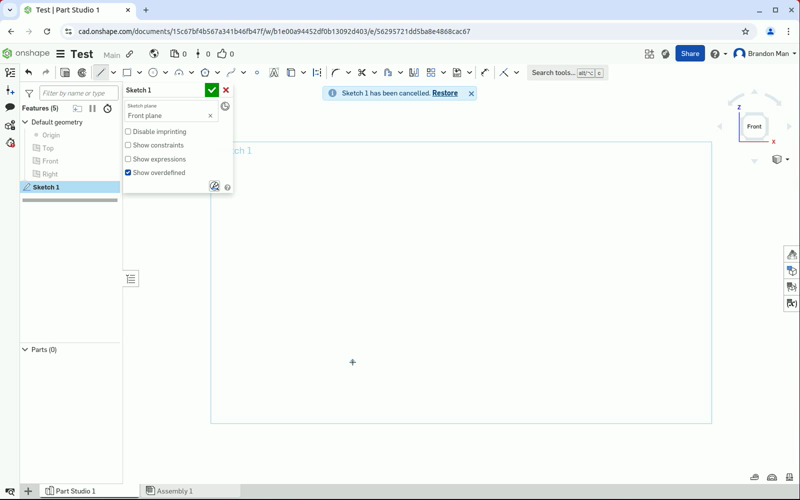
mouse_move(572, 361)
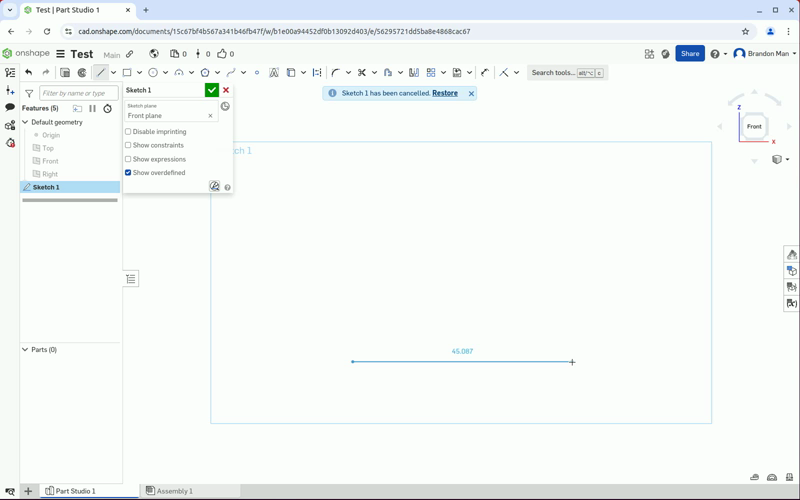
click(572, 361)
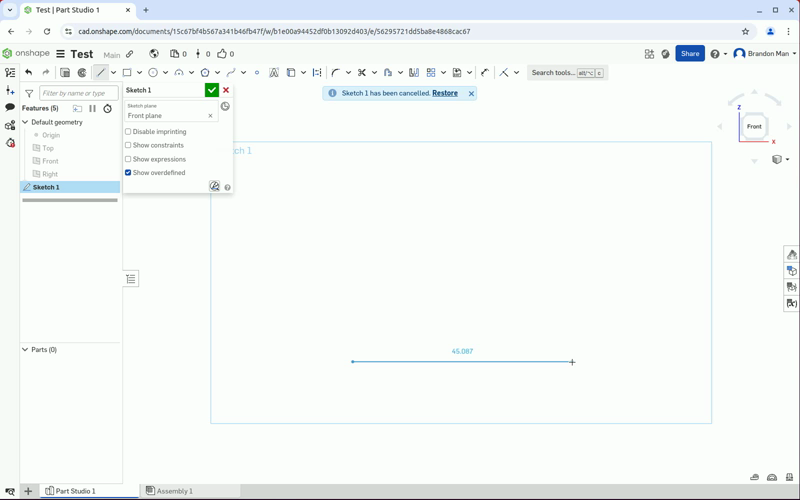
key_up(shift)
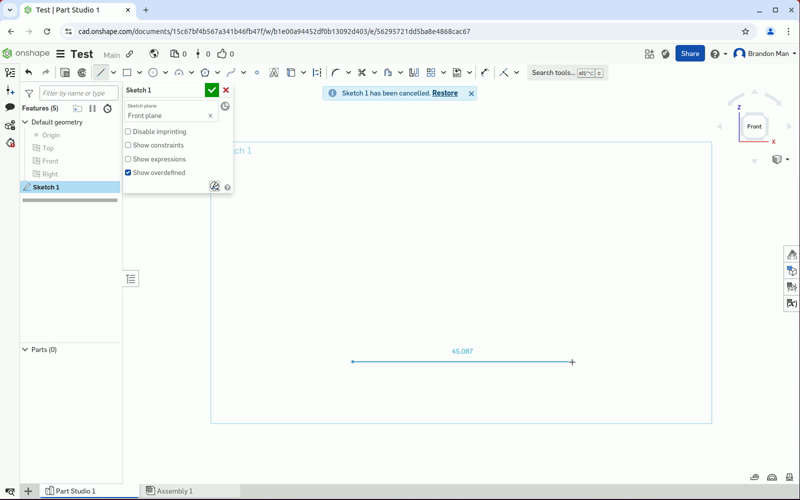
key_down(shift)
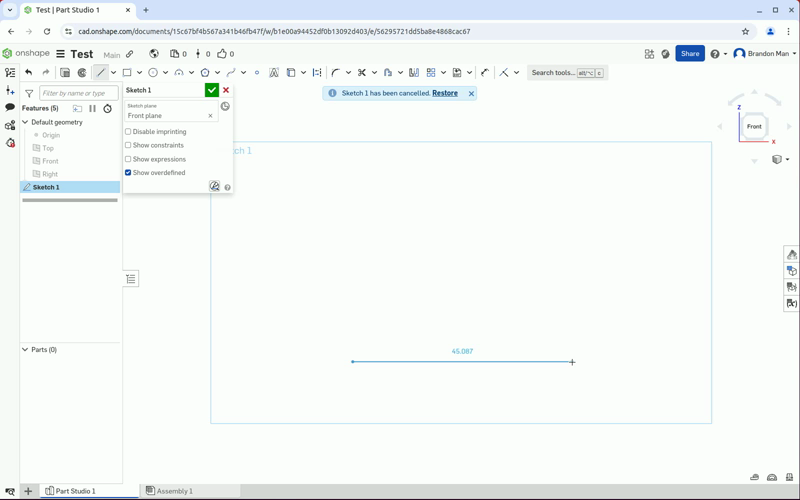
mouse_move(572, 213)
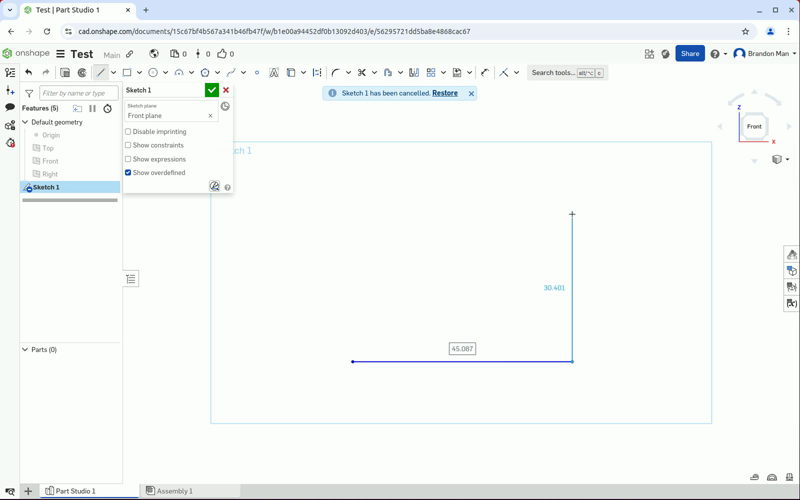
click(572, 213)
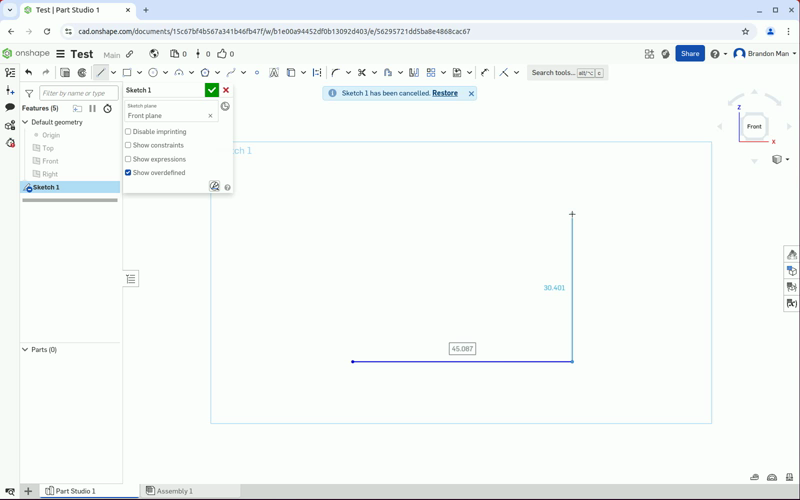
key_up(shift)
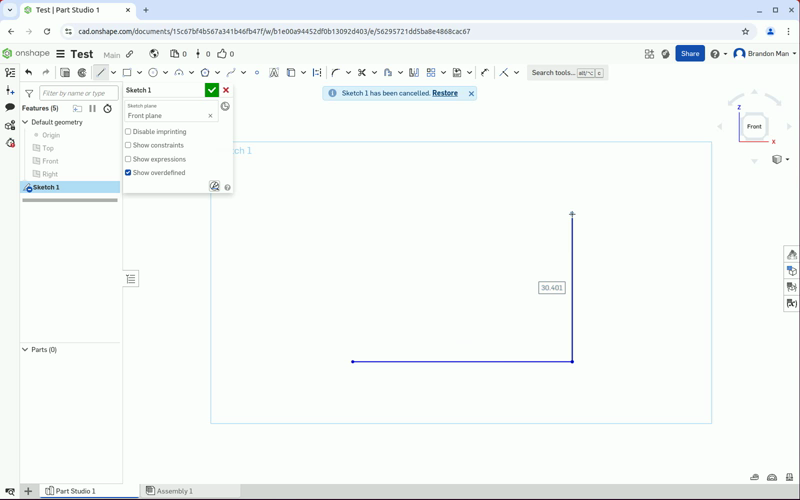
key_down(shift)
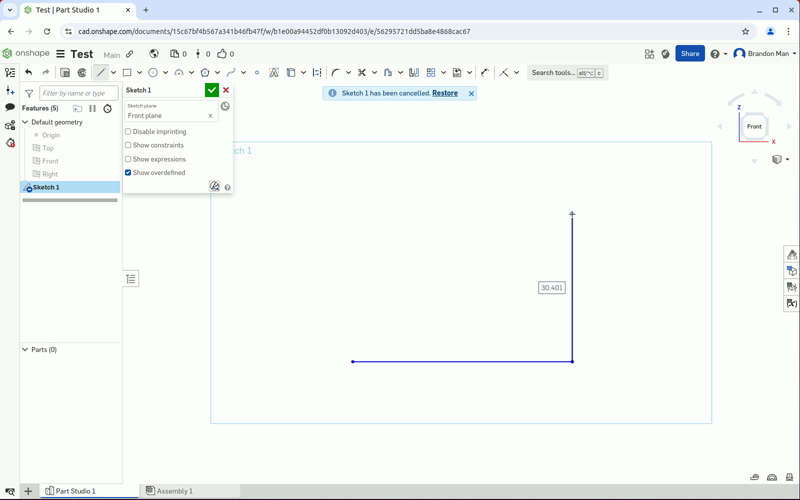
mouse_move(353, 213)
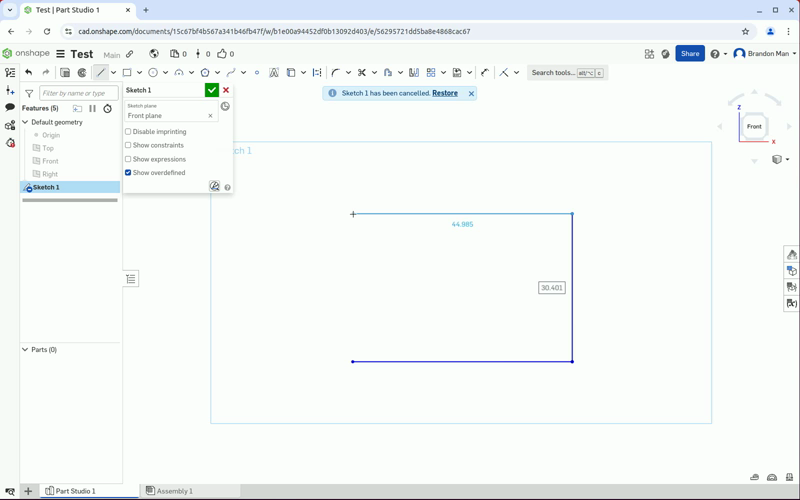
click(353, 213)
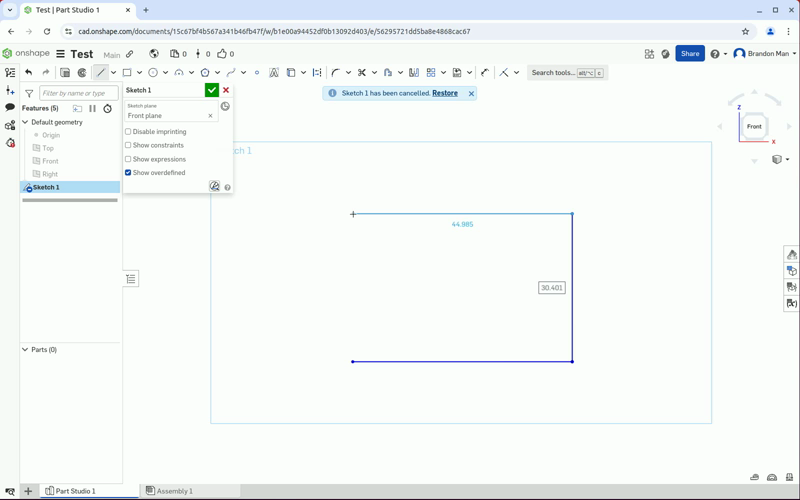
key_up(shift)
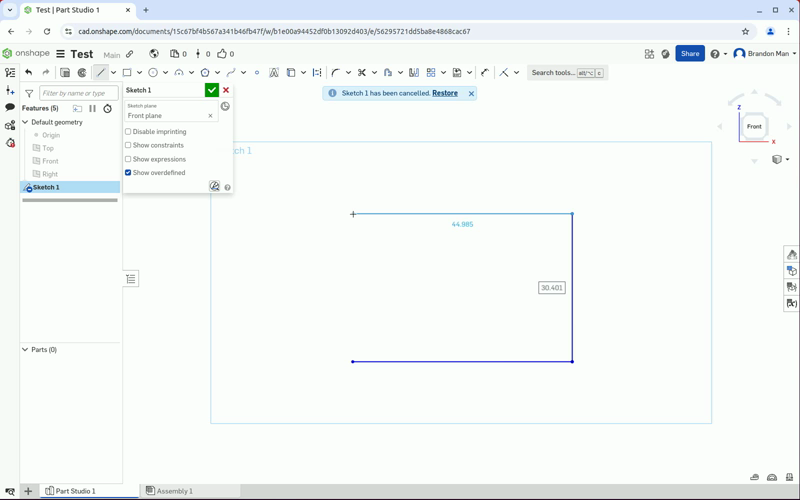
key_down(shift)
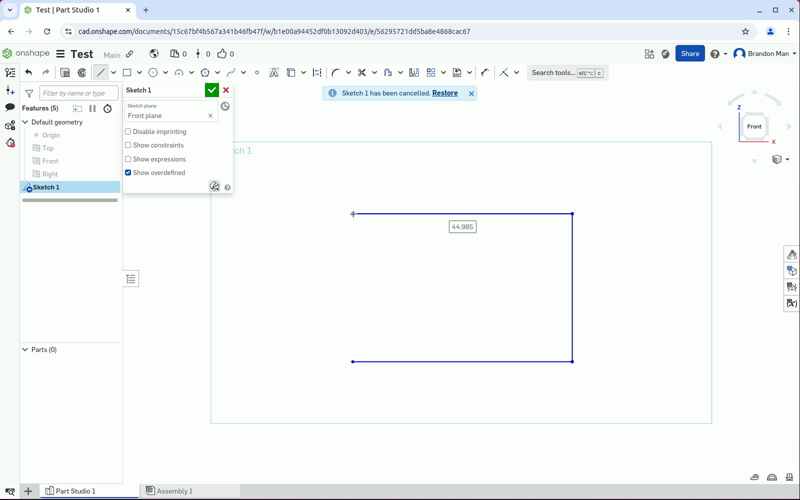
mouse_move(352, 361)
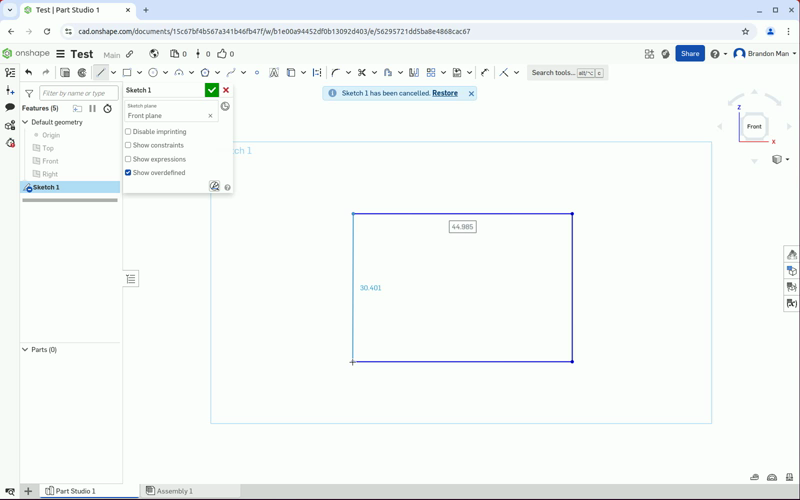
key_up(shift)
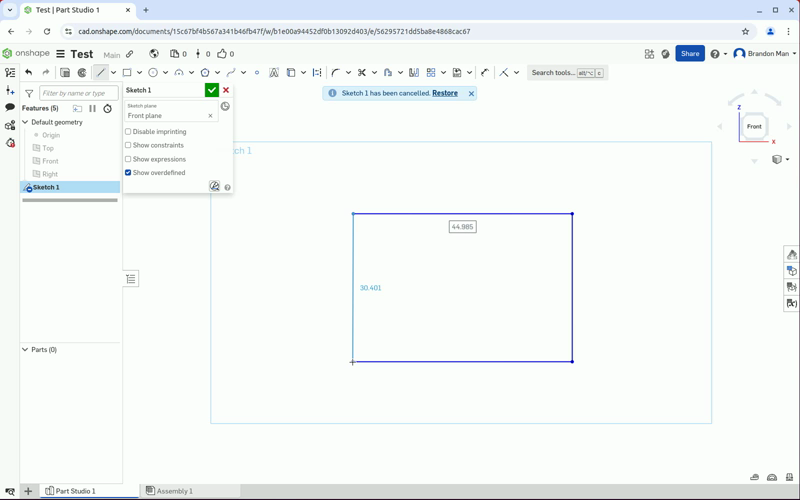
click(352, 361)
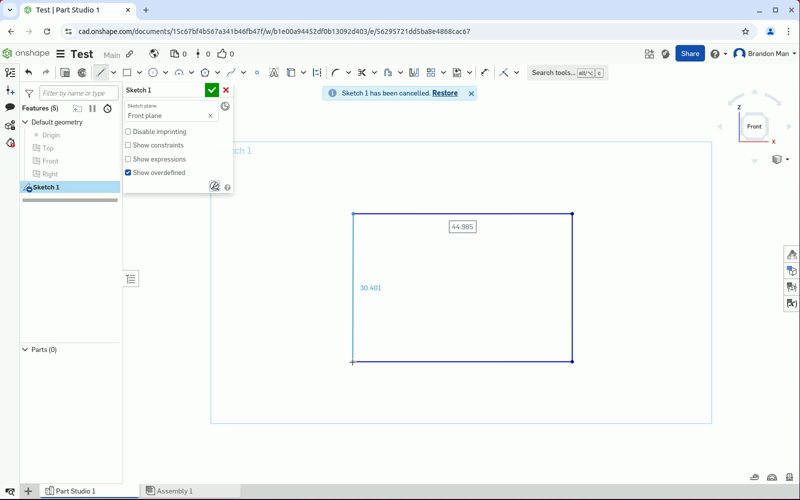
key(esc)
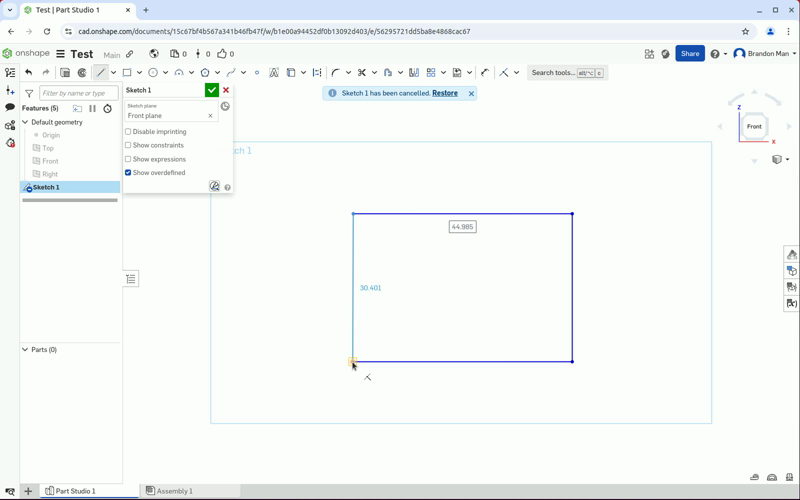
mouse_move(518, 299)
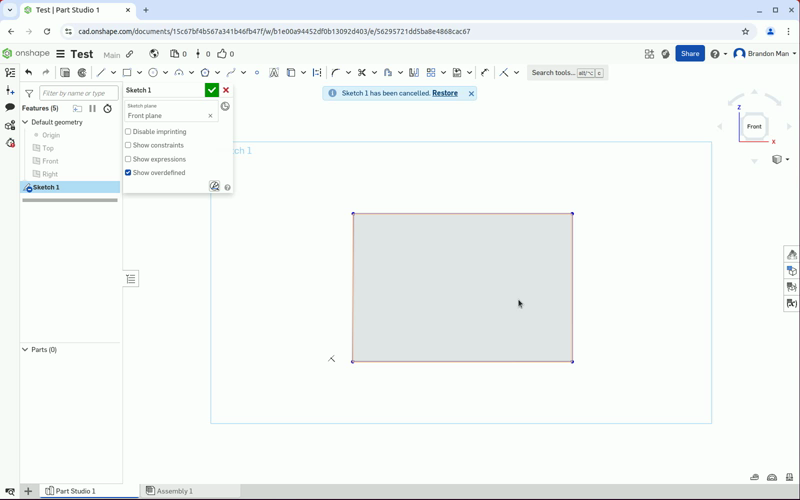
click(518, 299)
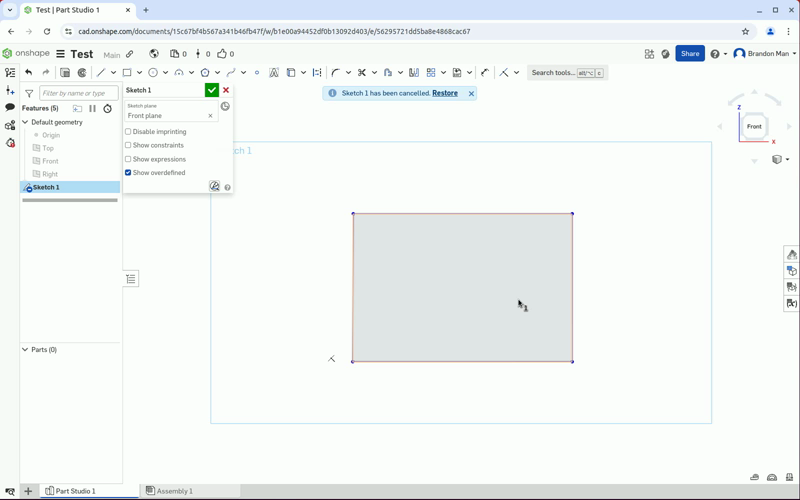
mouse_move(73, 352)
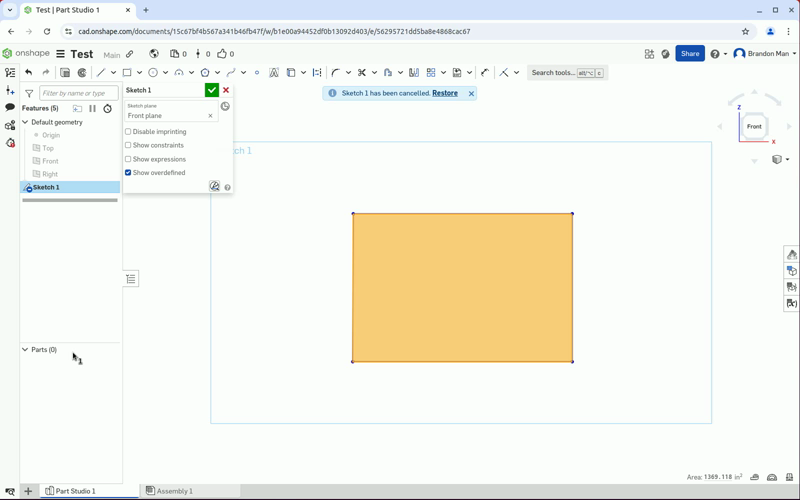
key(shift+y)
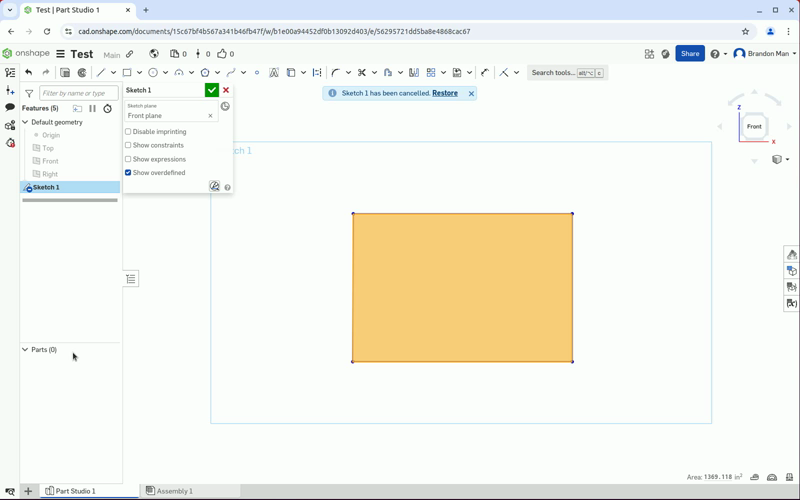
key(shift+e)
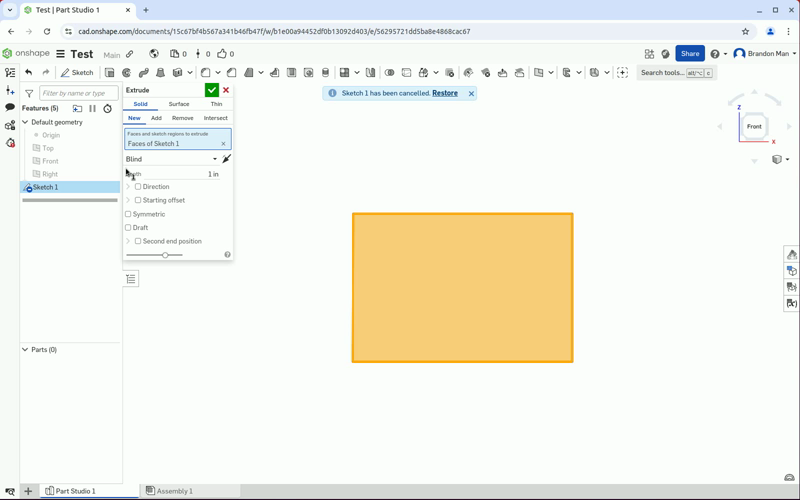
mouse_move(143, 106)
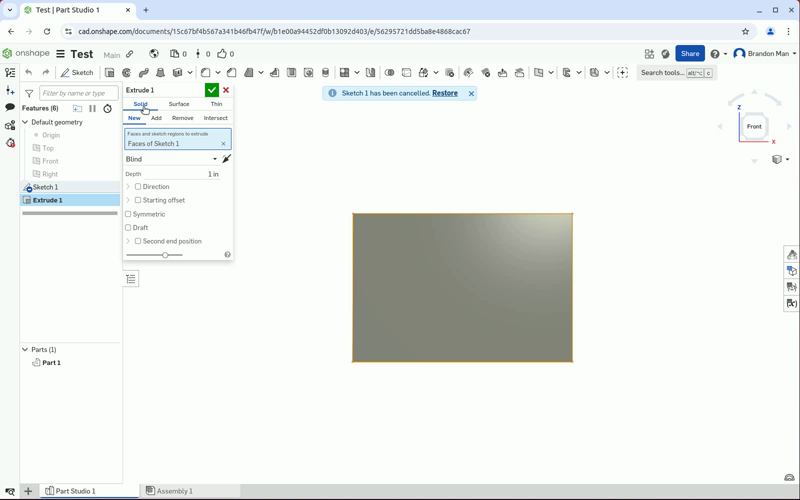
click(143, 106)
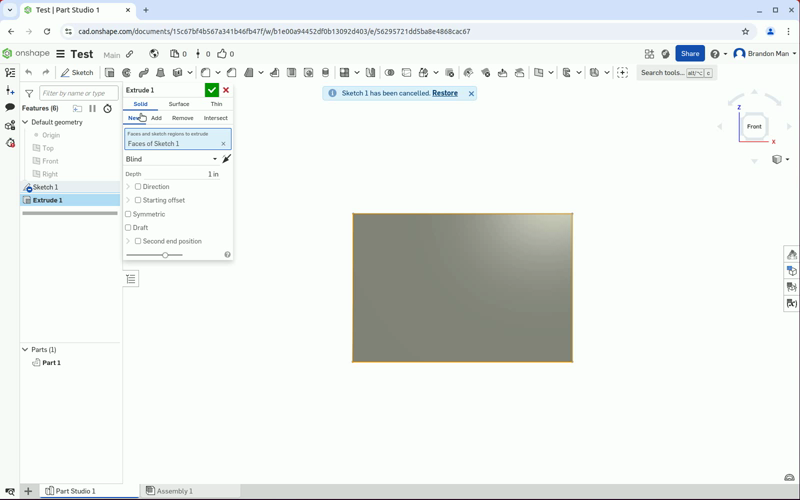
mouse_move(137, 120)
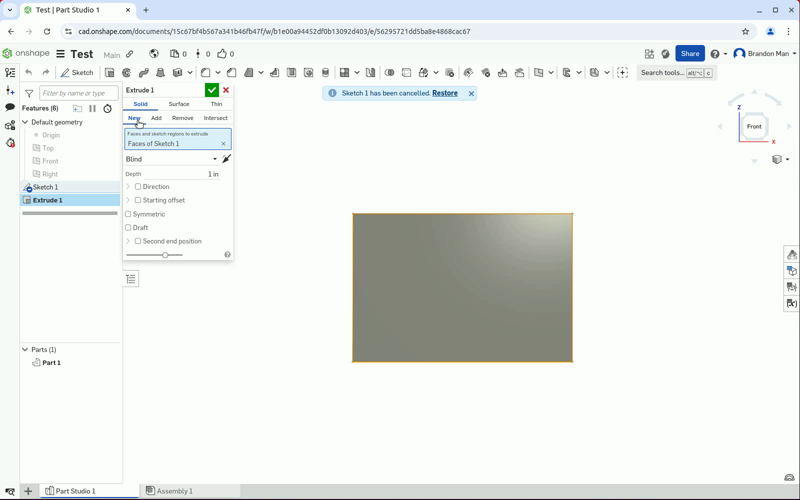
click(137, 120)
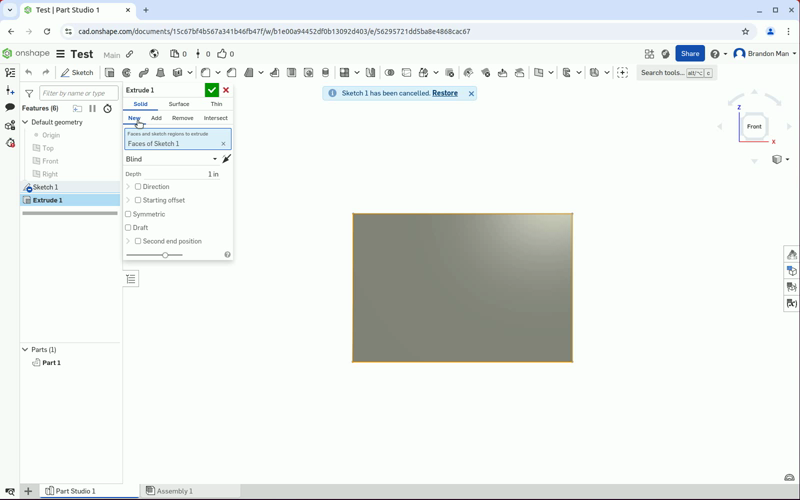
key(tab, 4)
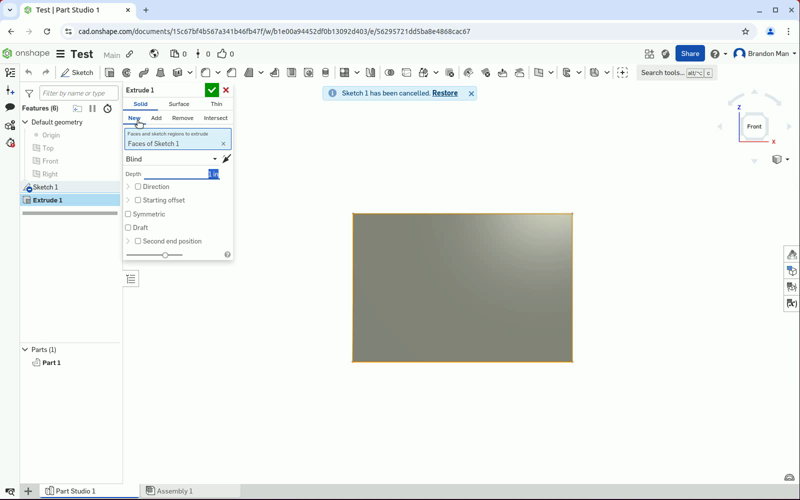
text(20.22)
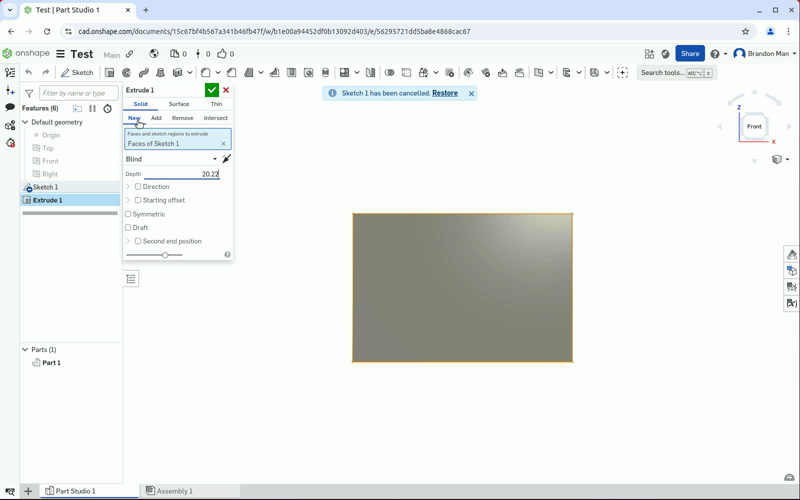
key(enter)
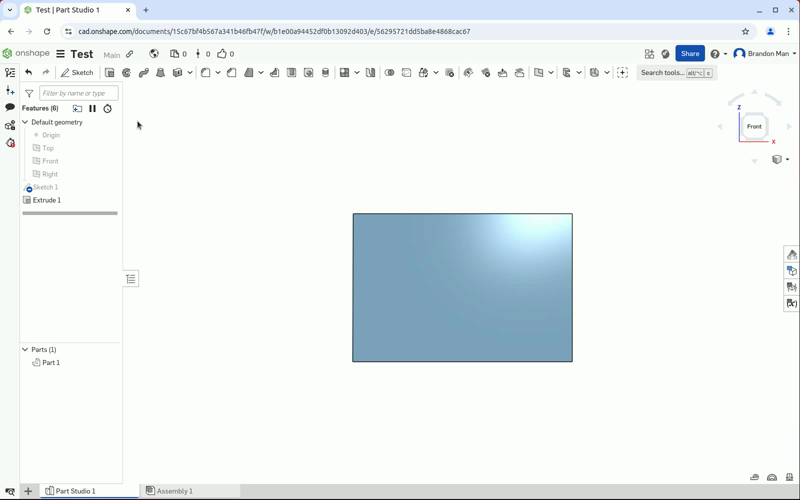
key(shift+h)
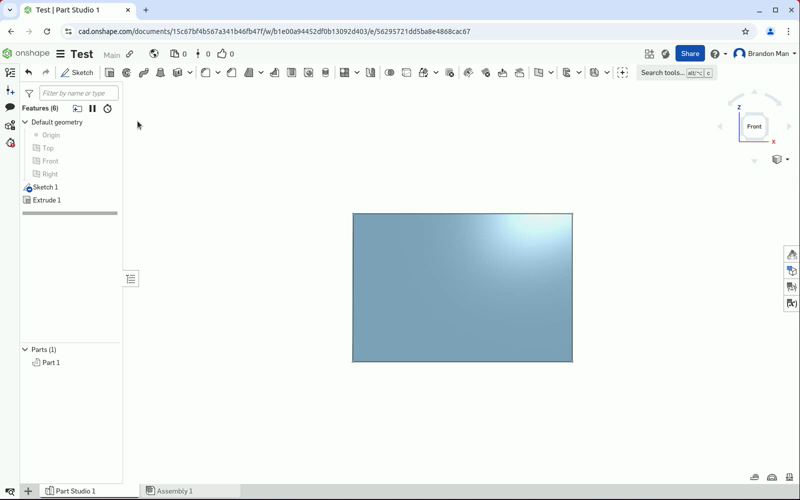
key(shift+h)
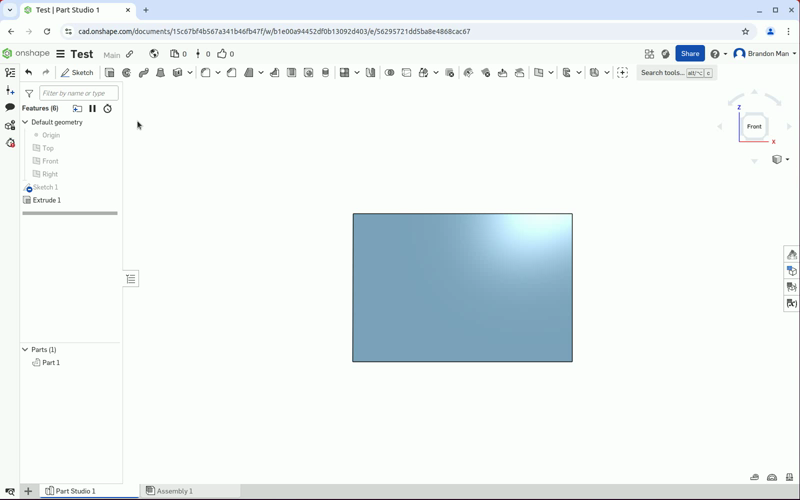
mouse_move(73, 189)
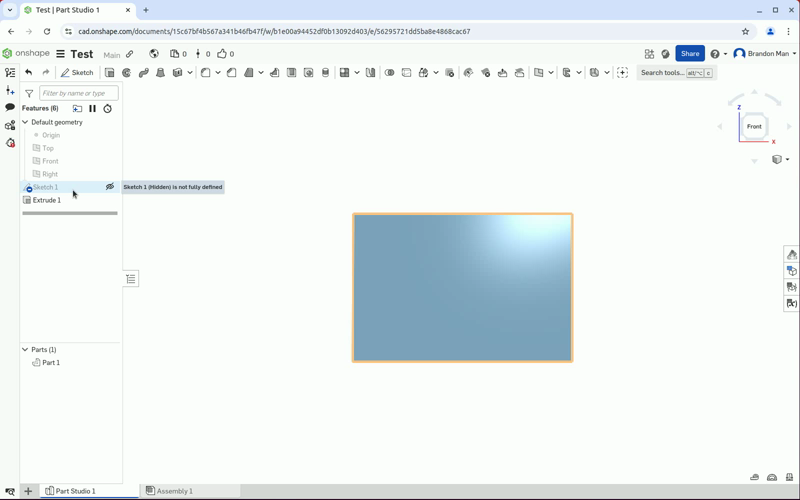
click(73, 189)
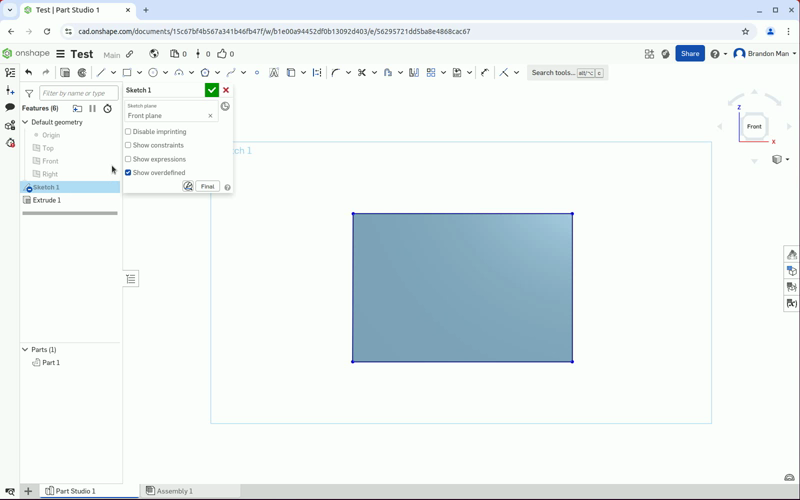
mouse_move(229, 92)
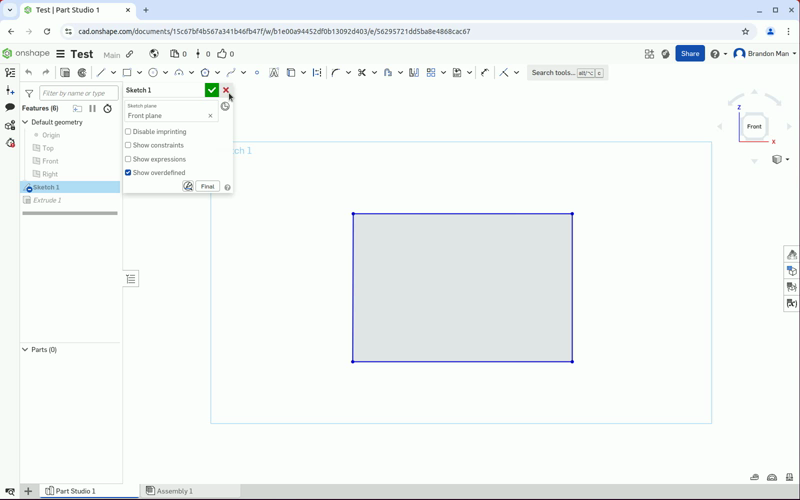
click(229, 92)
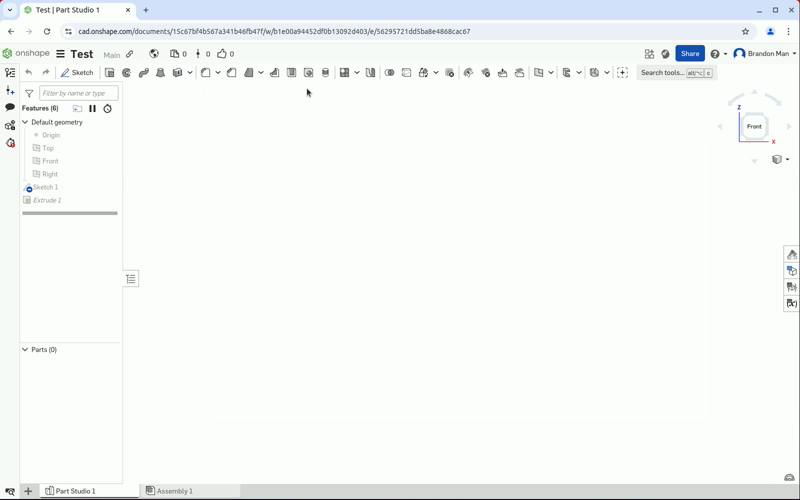
mouse_move(541, 75)
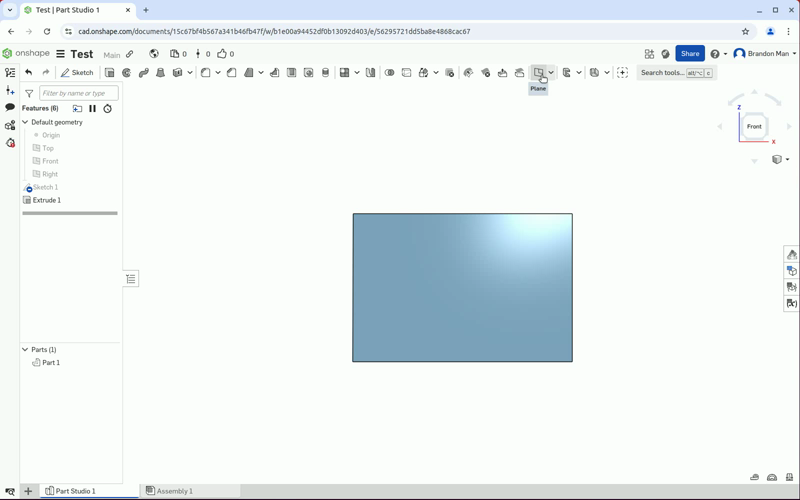
click(541, 75)
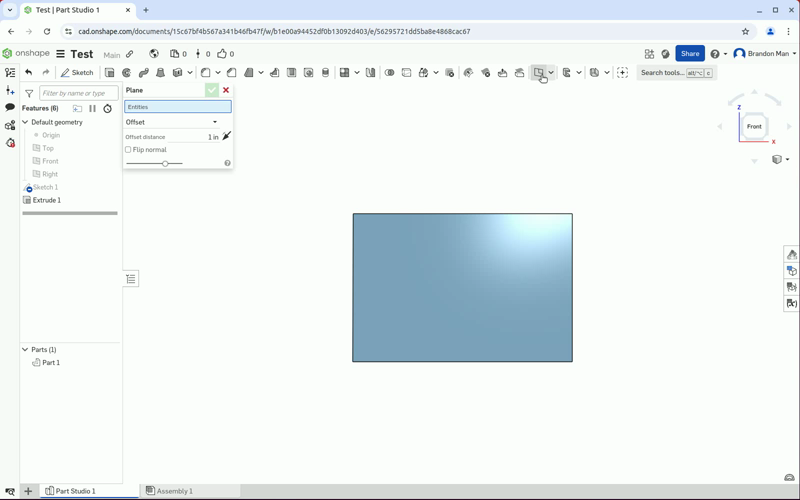
mouse_move(73, 163)
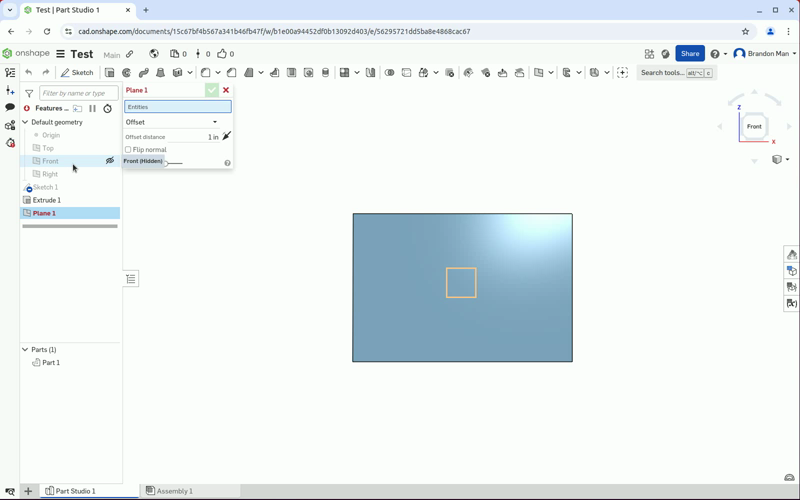
click(73, 163)
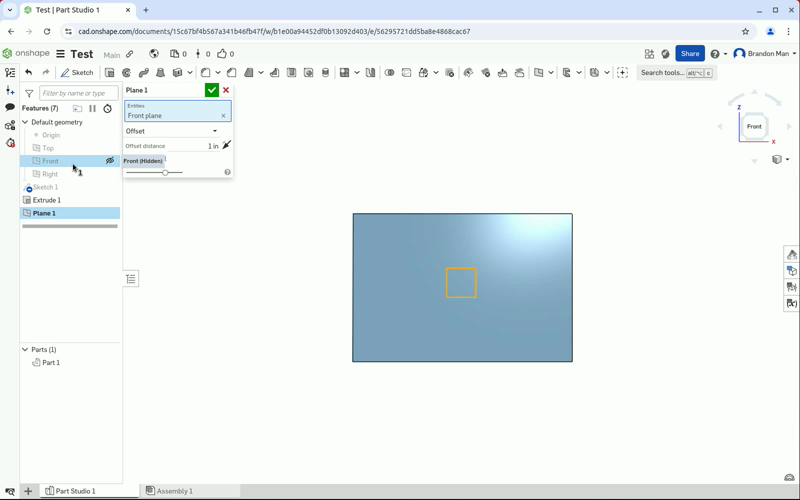
key(tab, 2)
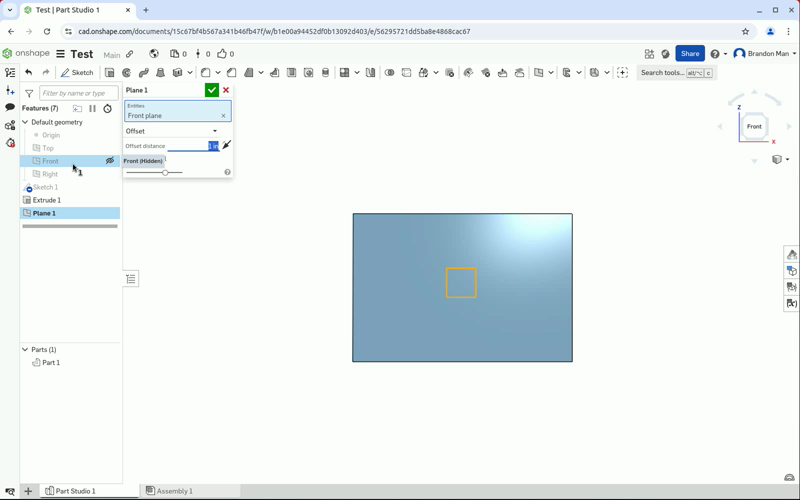
text(20.212)
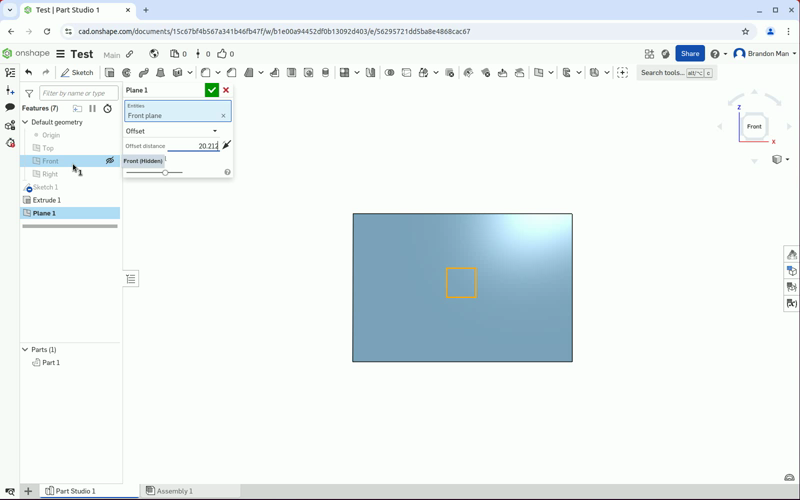
key(enter, 2)
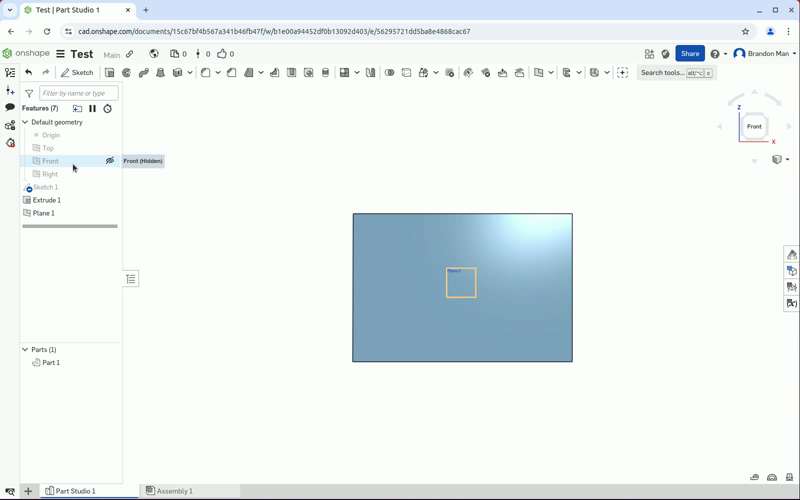
key(shift+s)
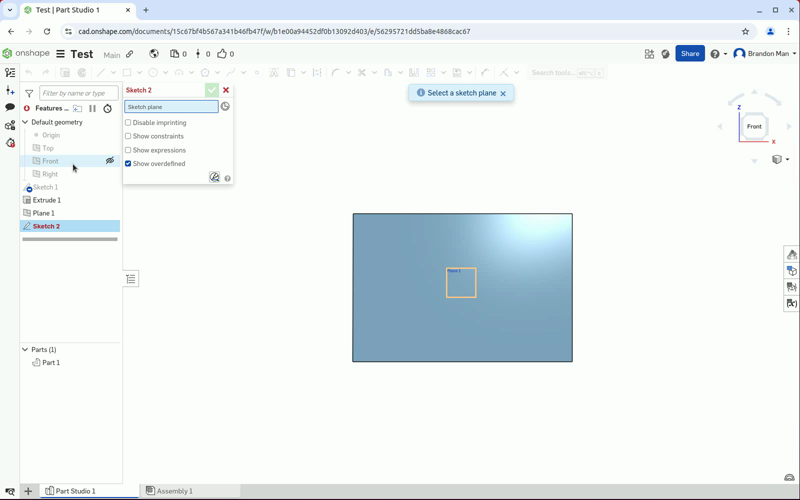
mouse_move(73, 215)
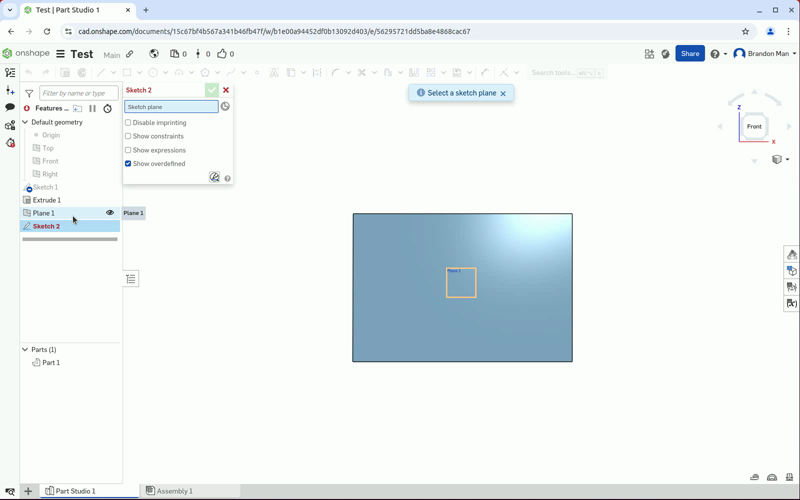
click(73, 215)
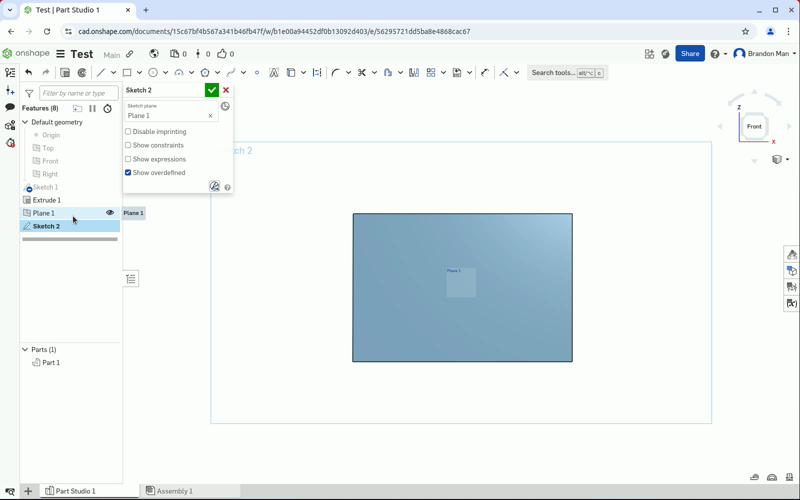
mouse_move(73, 352)
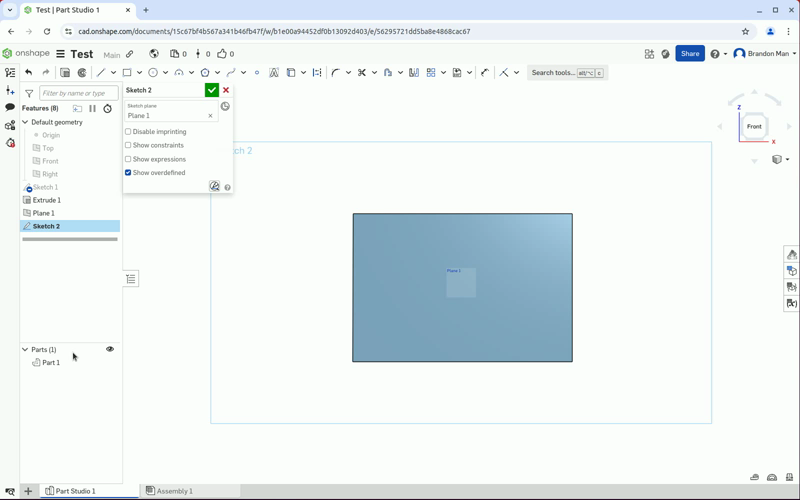
key(y)
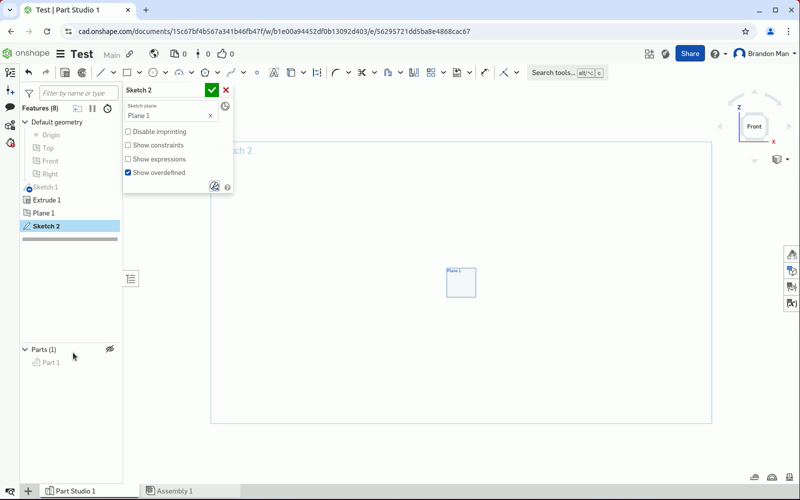
key(l)
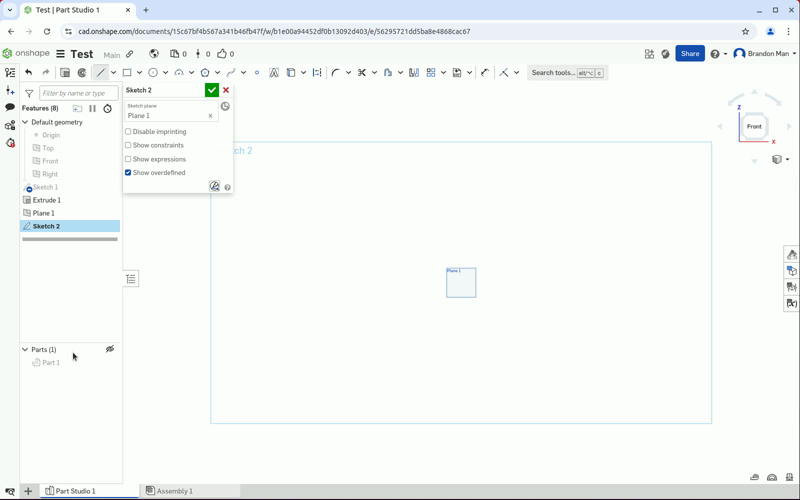
key_down(shift)
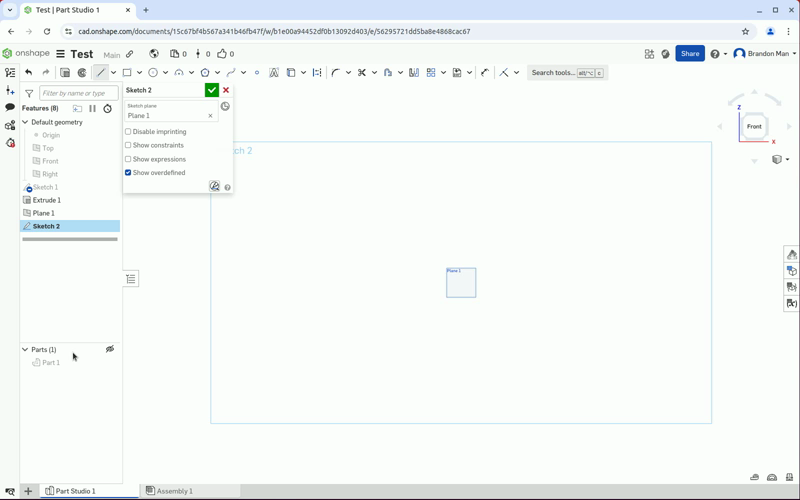
mouse_move(371, 351)
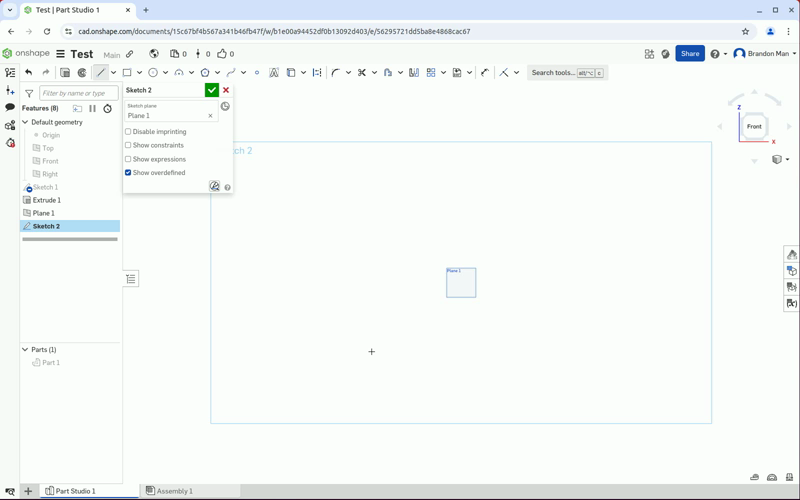
click(371, 351)
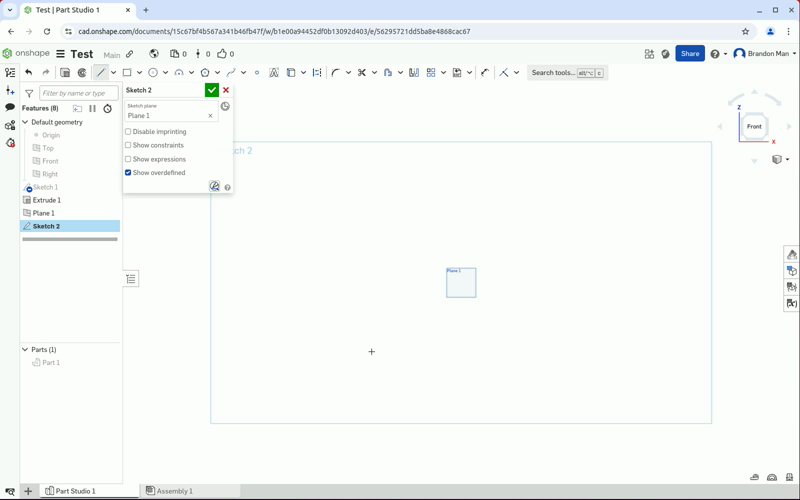
key_up(shift)
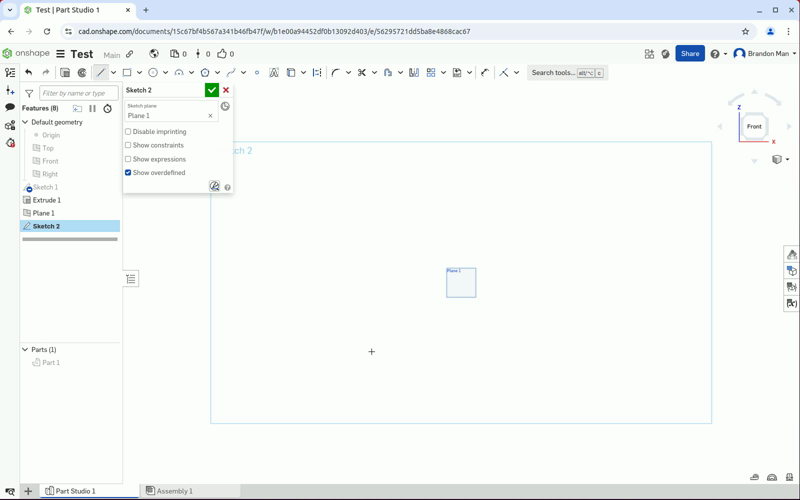
key_down(shift)
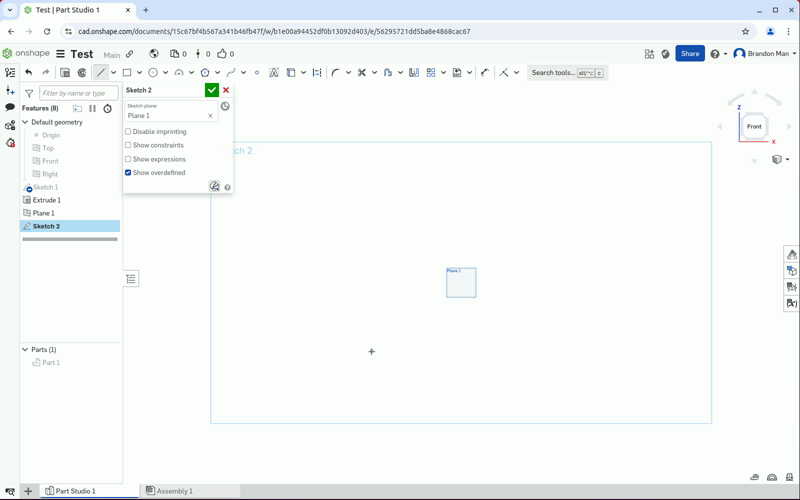
mouse_move(556, 351)
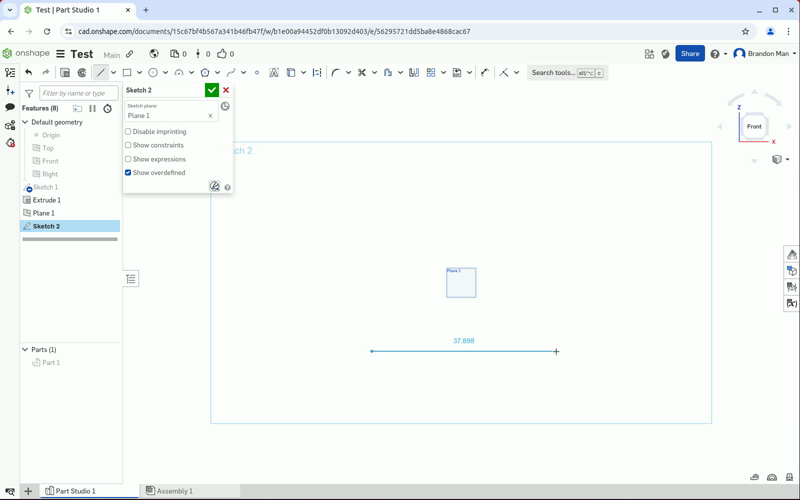
click(556, 351)
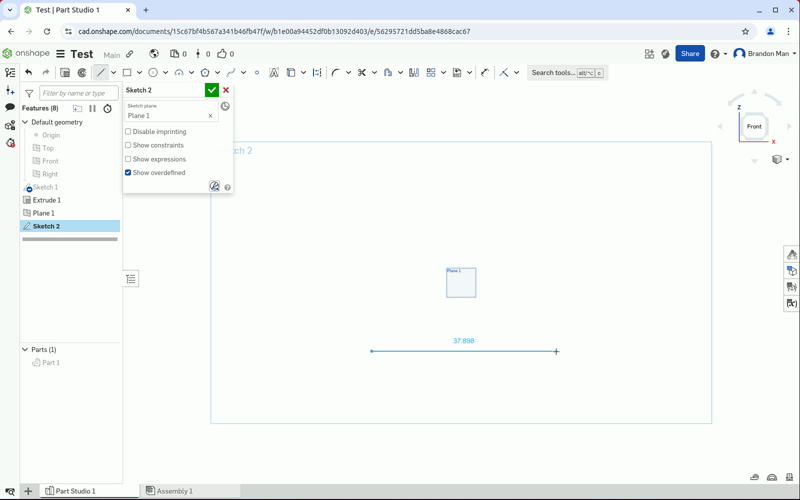
key_up(shift)
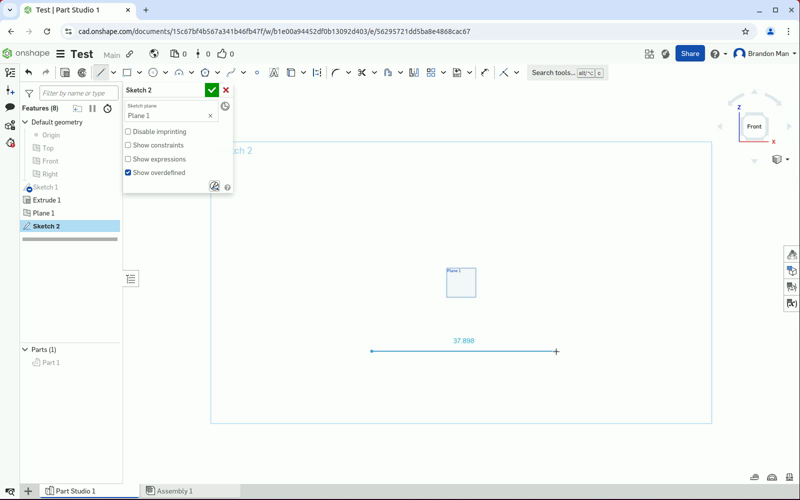
key_down(shift)
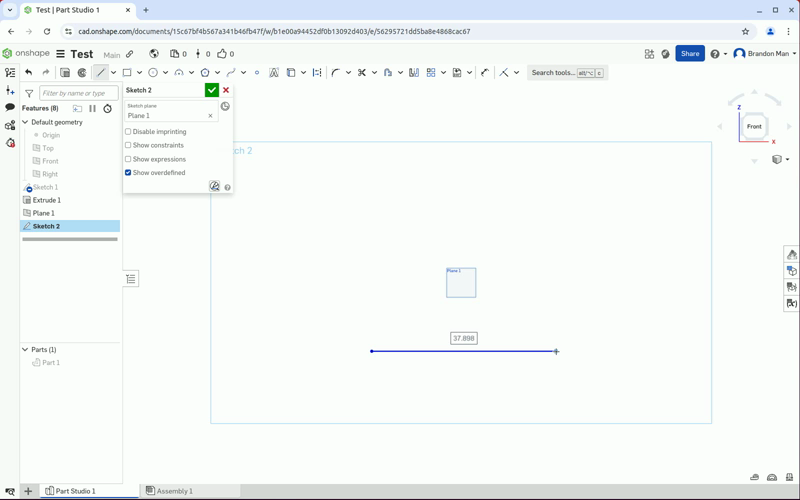
mouse_move(556, 226)
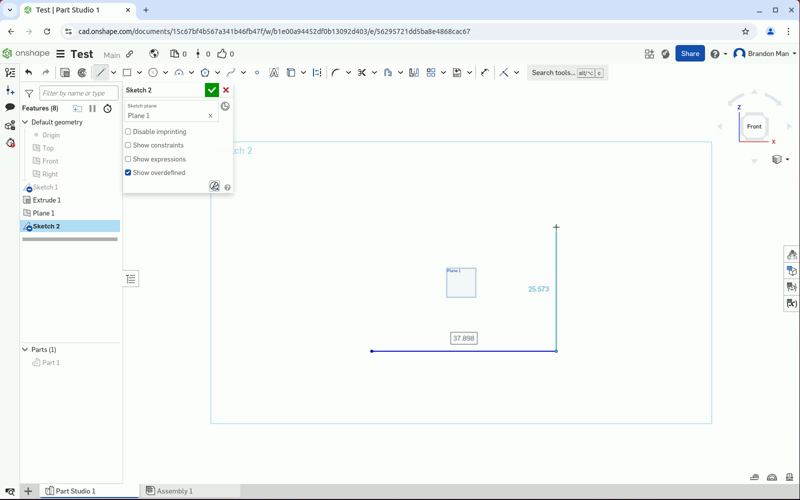
click(556, 226)
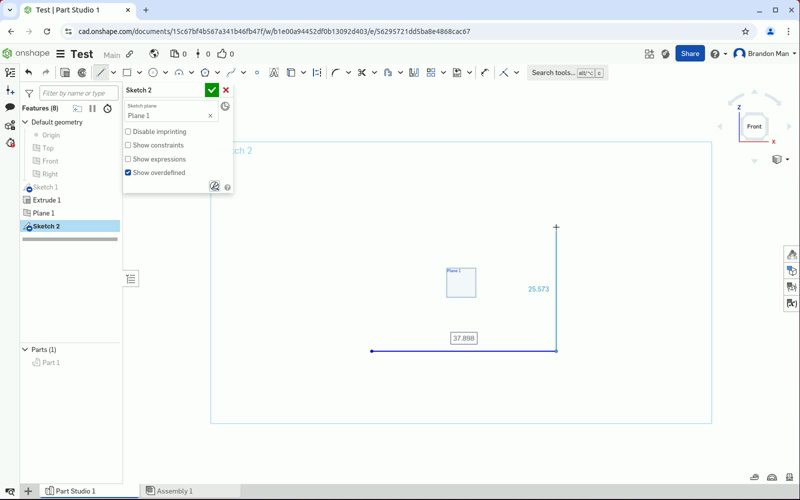
key_up(shift)
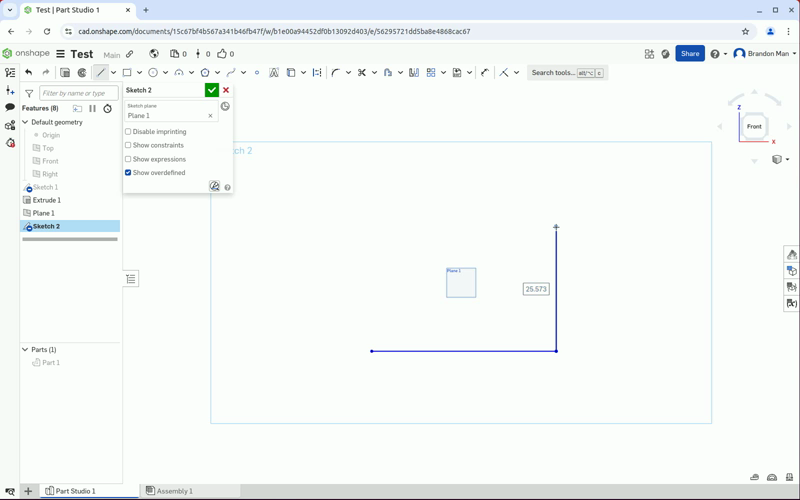
key_down(shift)
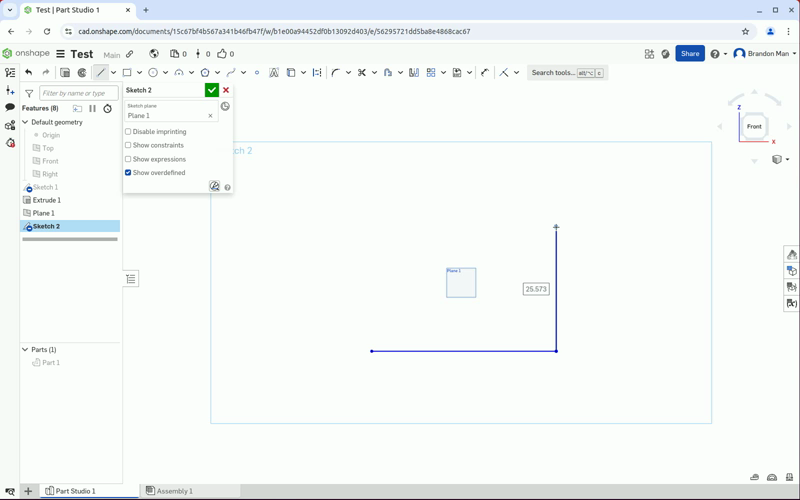
mouse_move(371, 226)
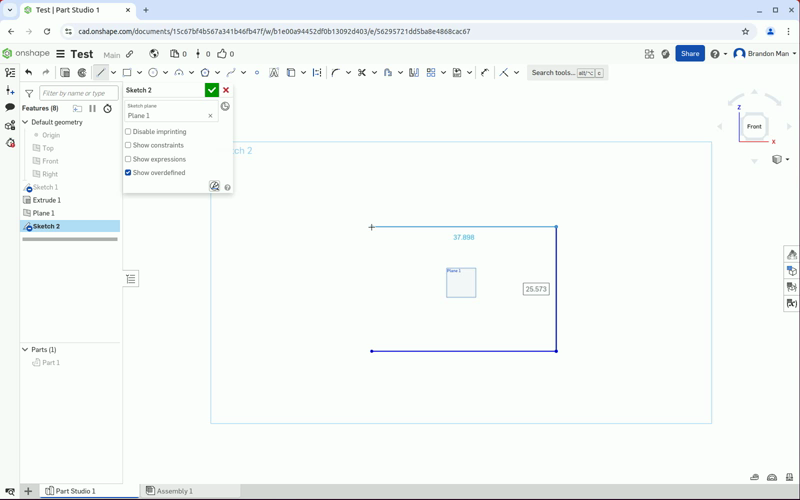
click(371, 226)
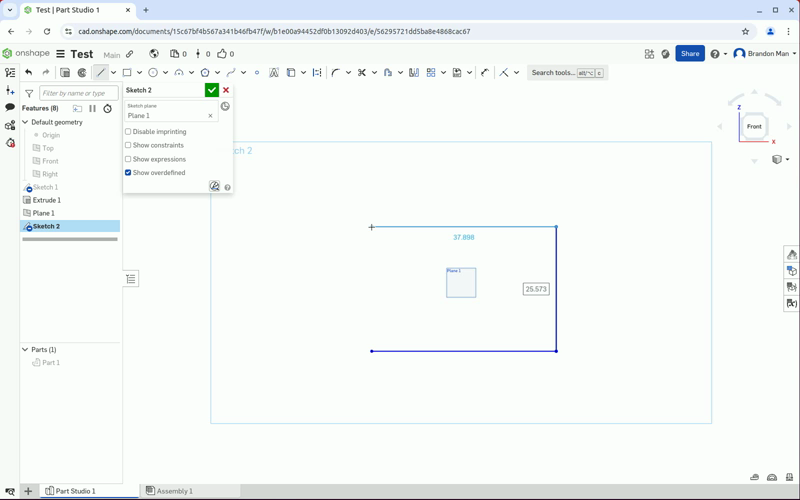
key_up(shift)
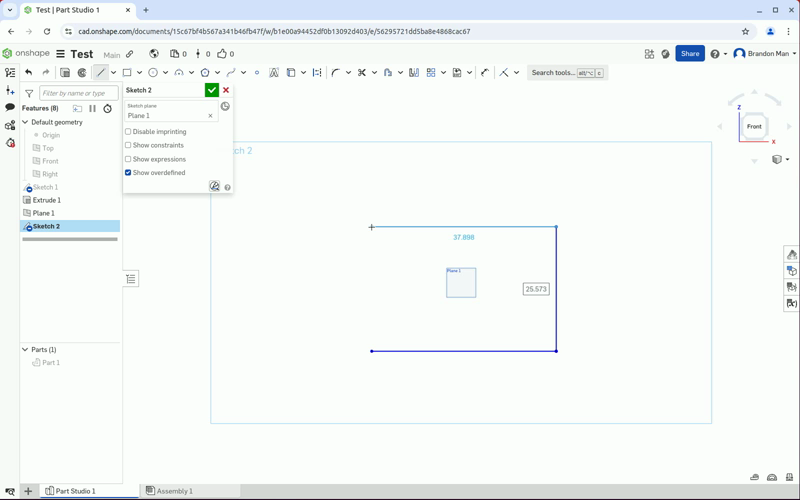
key_down(shift)
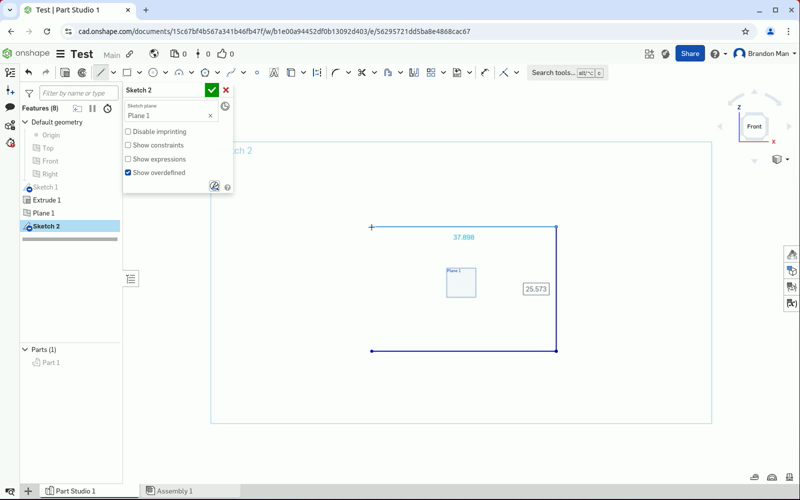
mouse_move(371, 351)
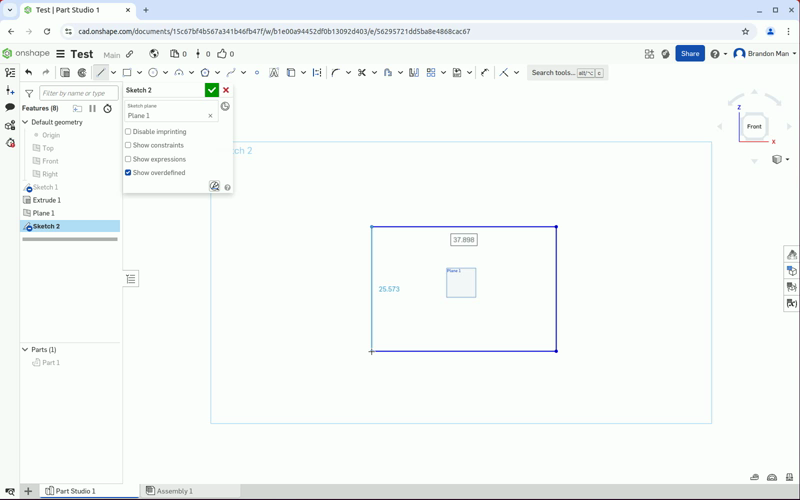
key_up(shift)
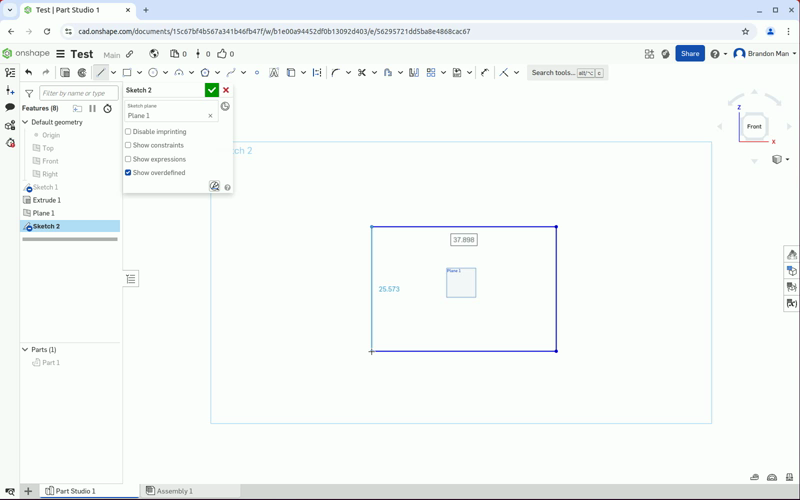
click(371, 351)
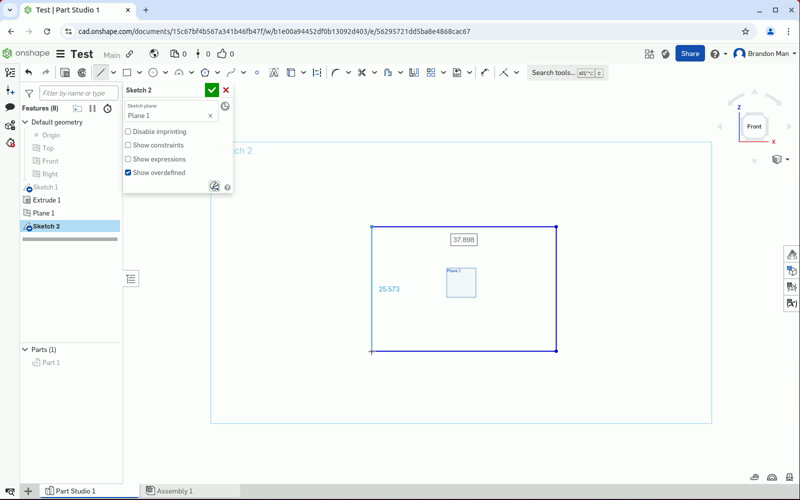
key(esc)
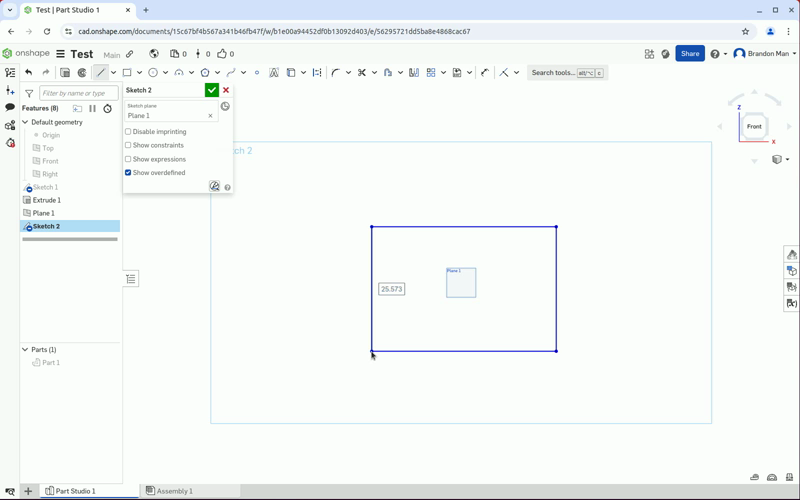
mouse_move(518, 277)
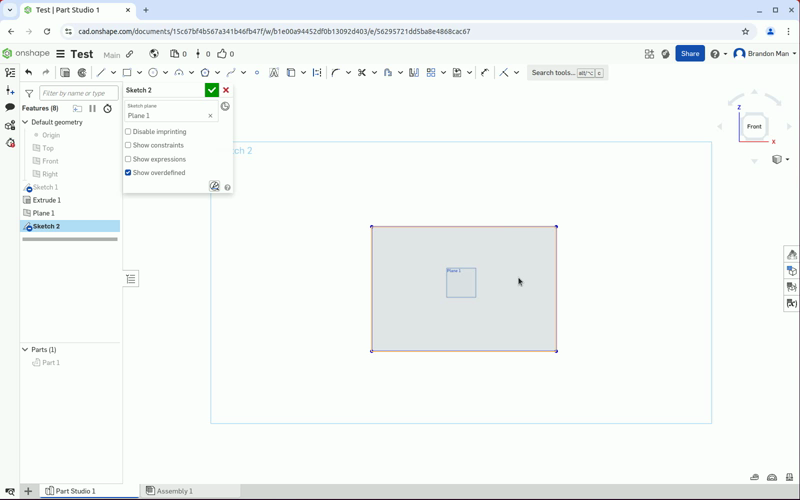
click(518, 277)
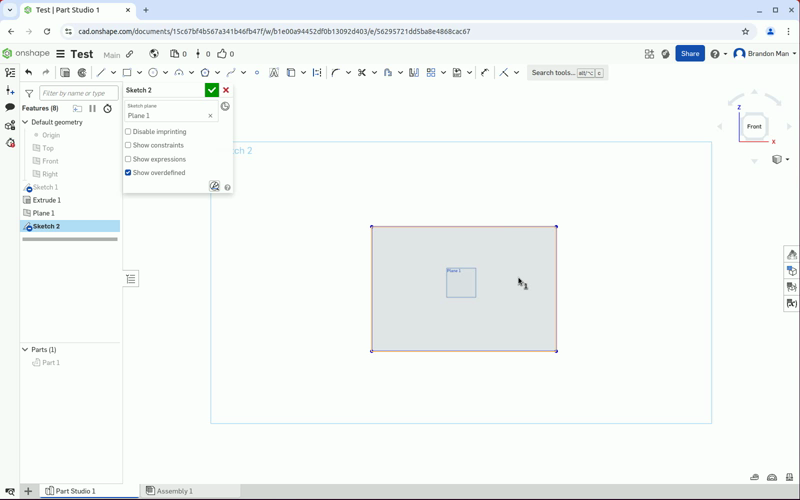
mouse_move(73, 352)
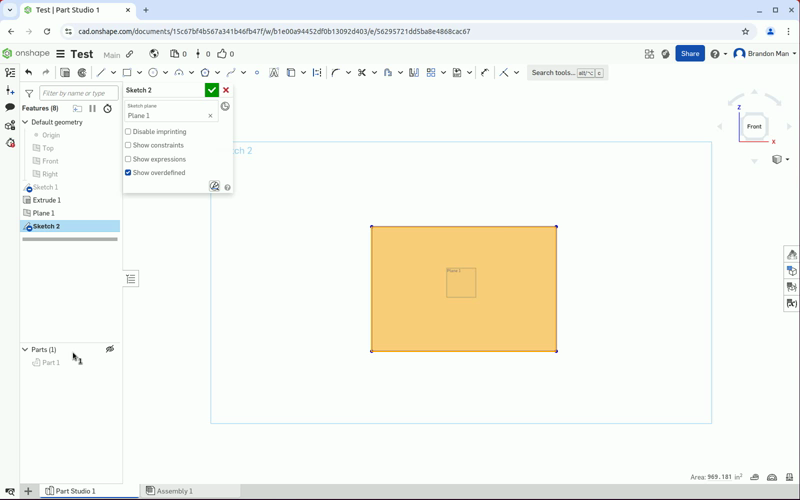
key(shift+y)
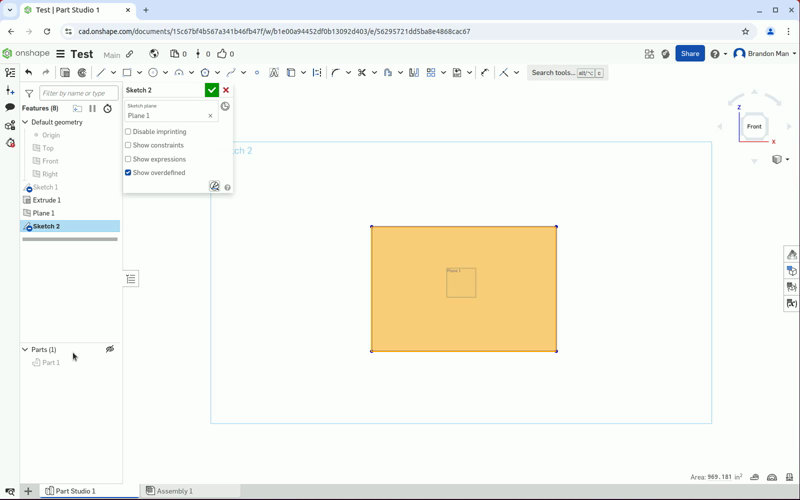
key(shift+e)
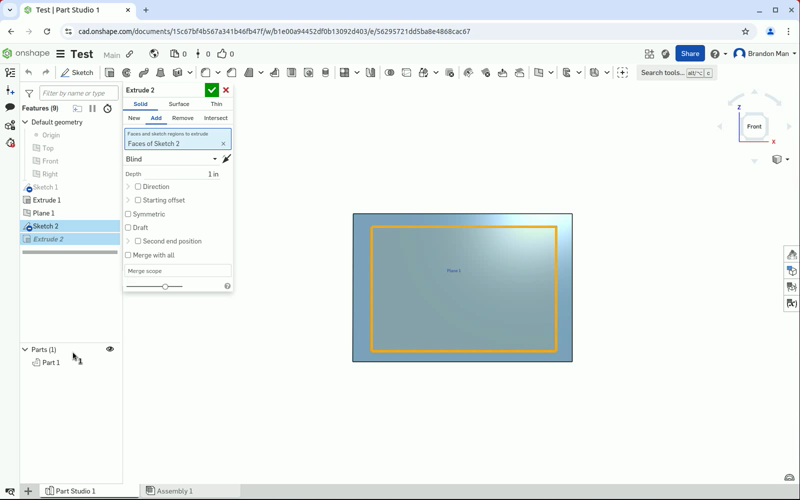
mouse_move(143, 106)
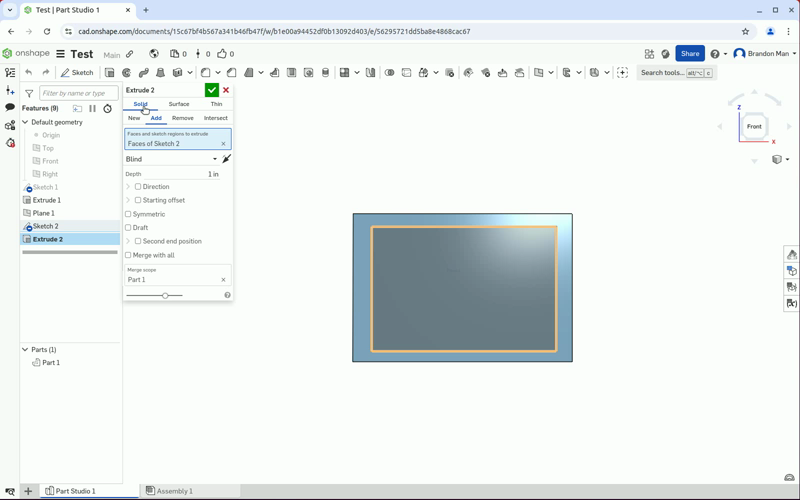
click(143, 106)
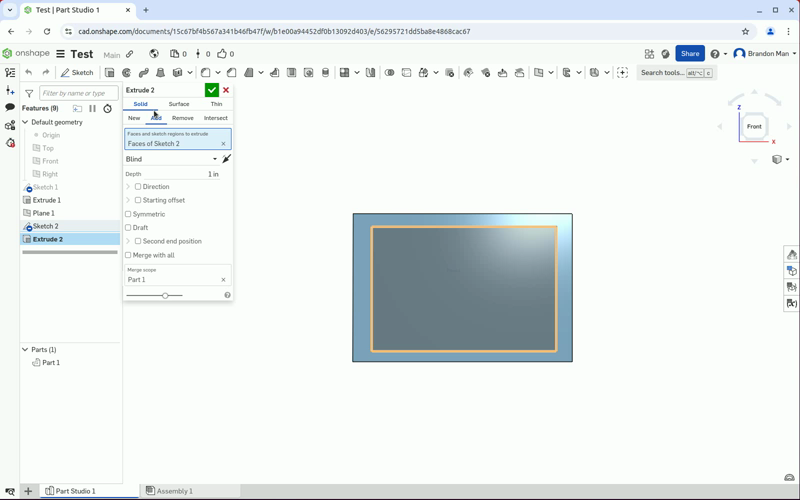
mouse_move(186, 120)
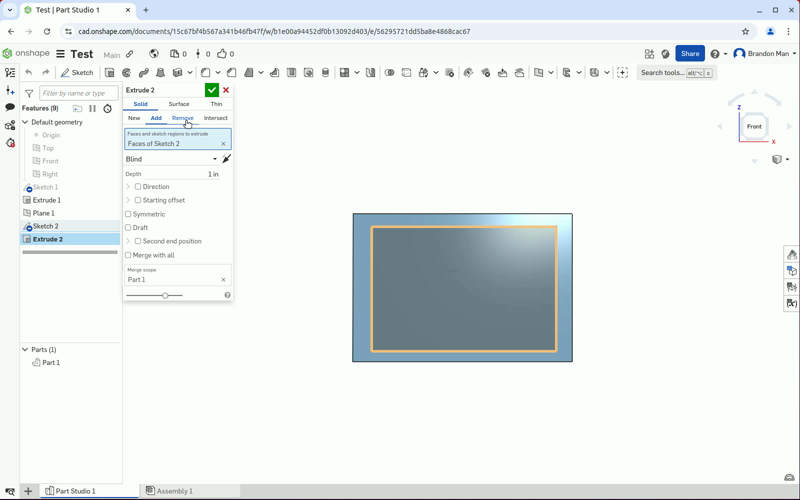
click(186, 120)
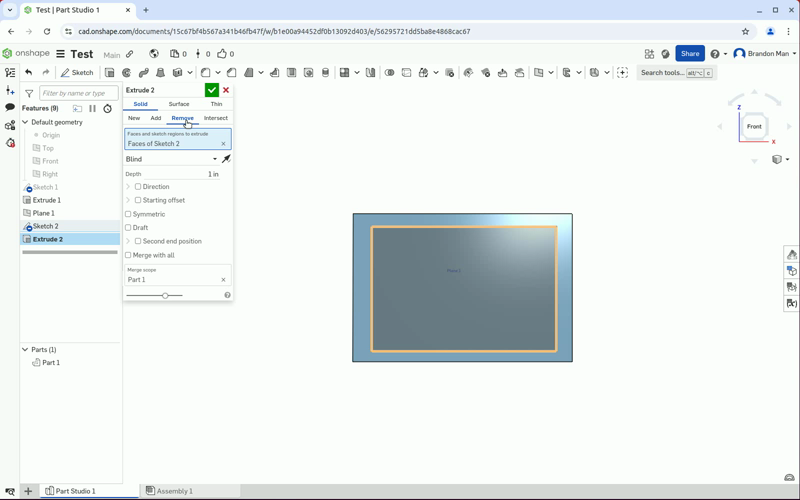
key(tab, 4)
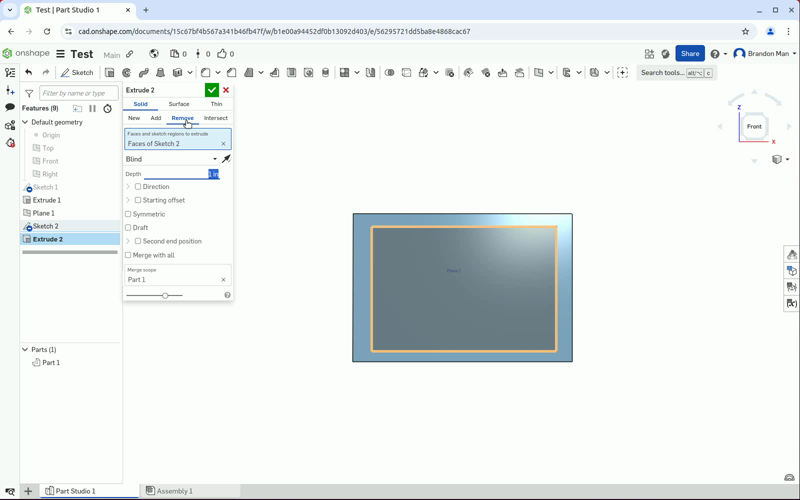
text(20.22)
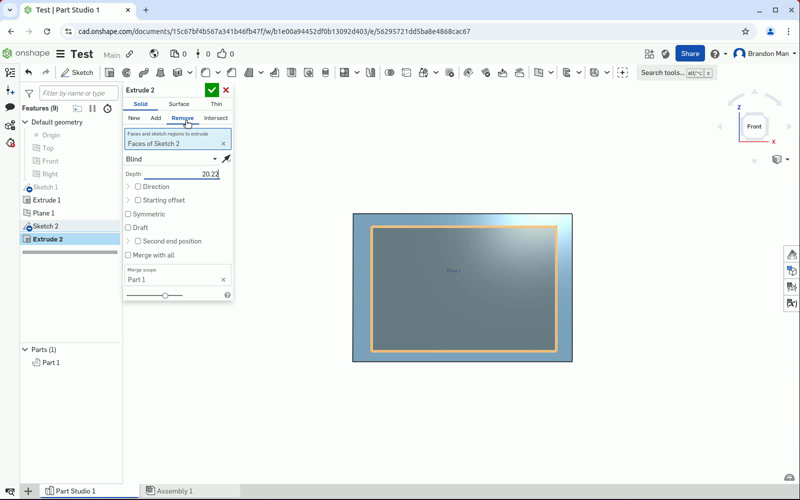
key(tab, 6)
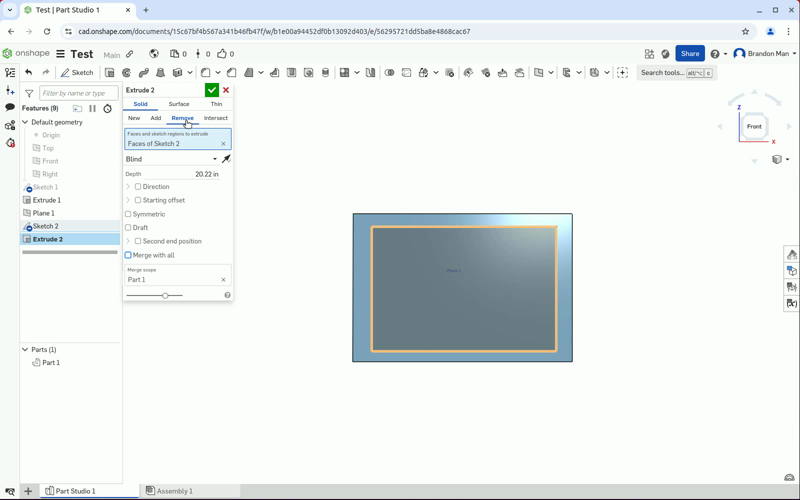
key(space)
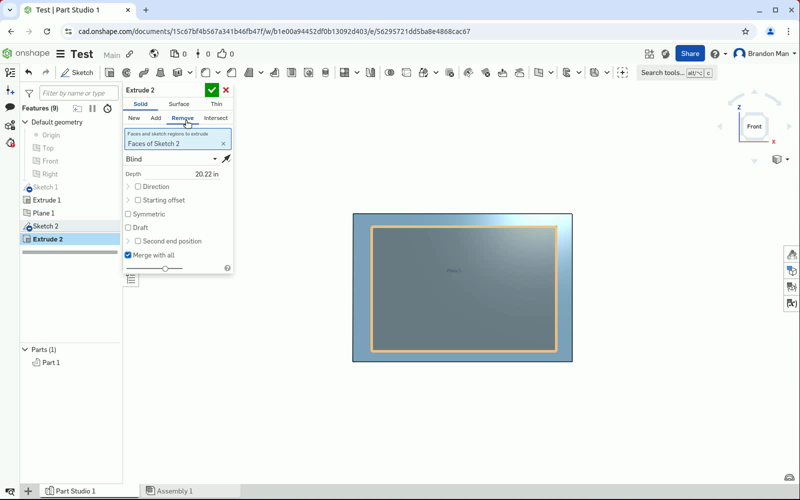
key(enter)
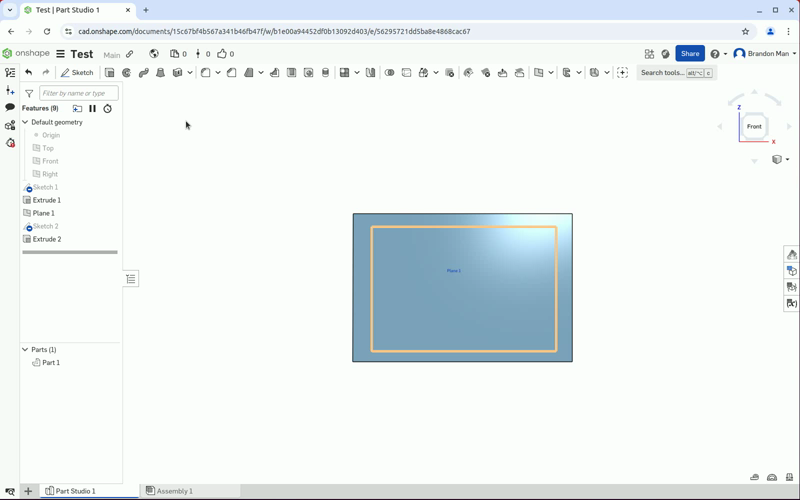
key(shift+h)
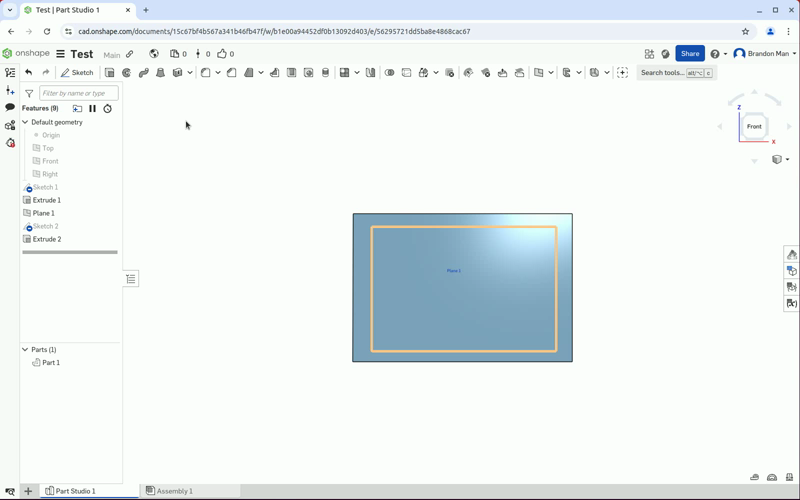
key(shift+h)
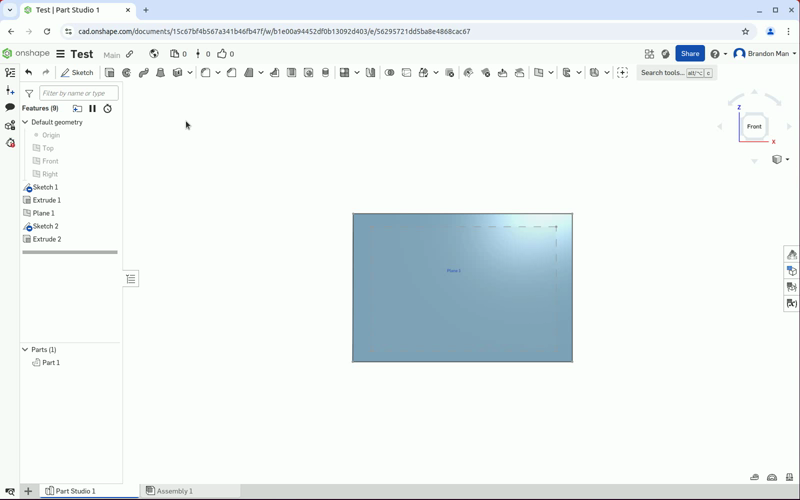
key(shift+7)
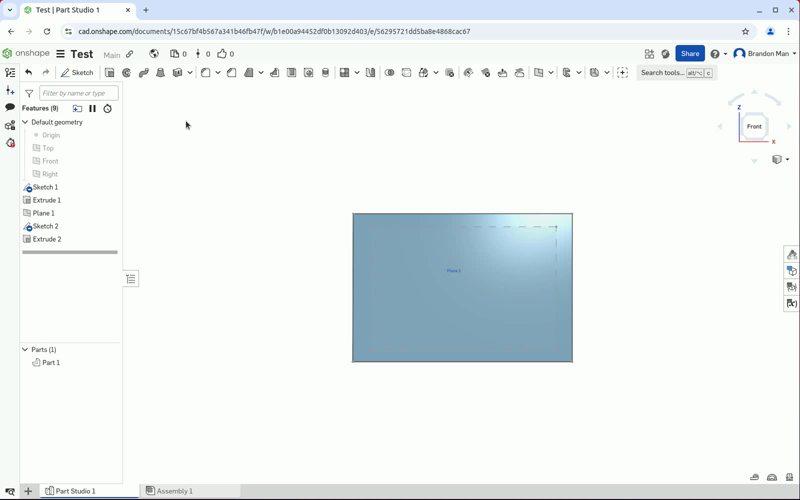
key(left, 2)
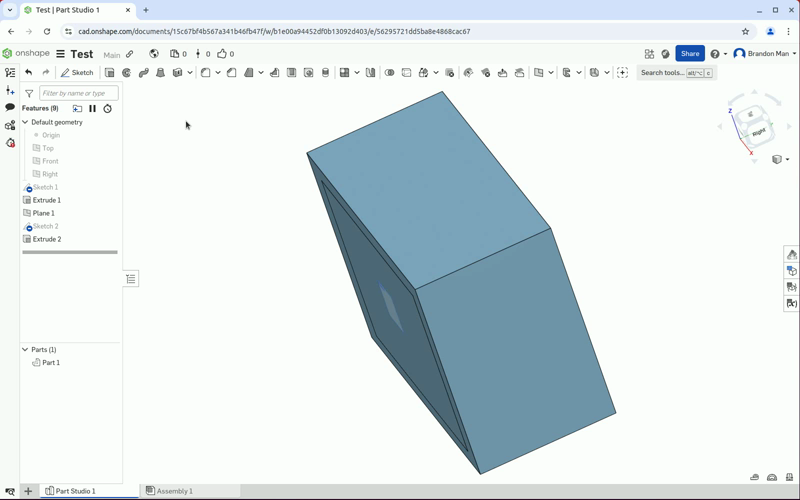
key(down, 2)
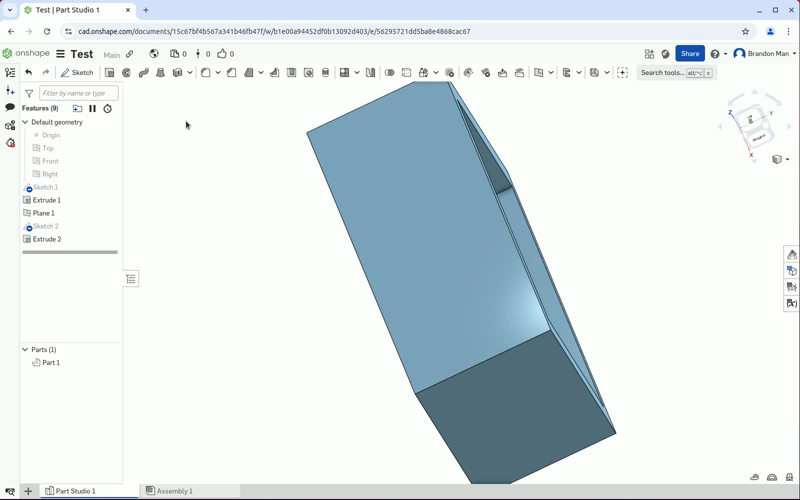
key(up, 2)
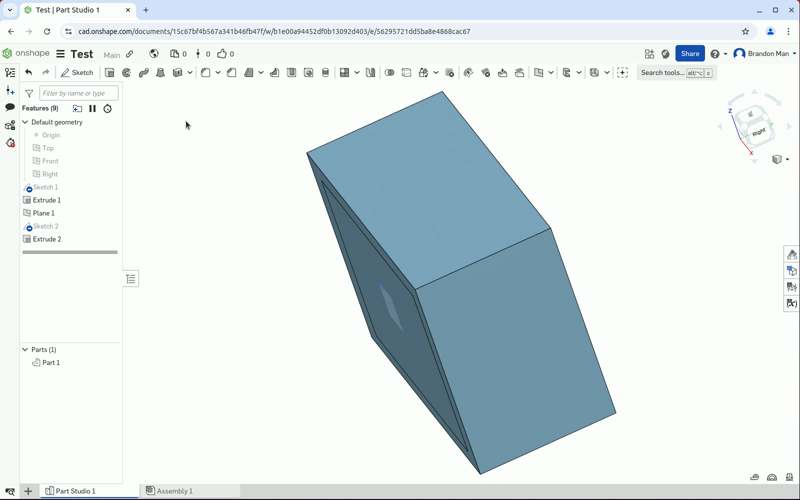
key(right, 2)
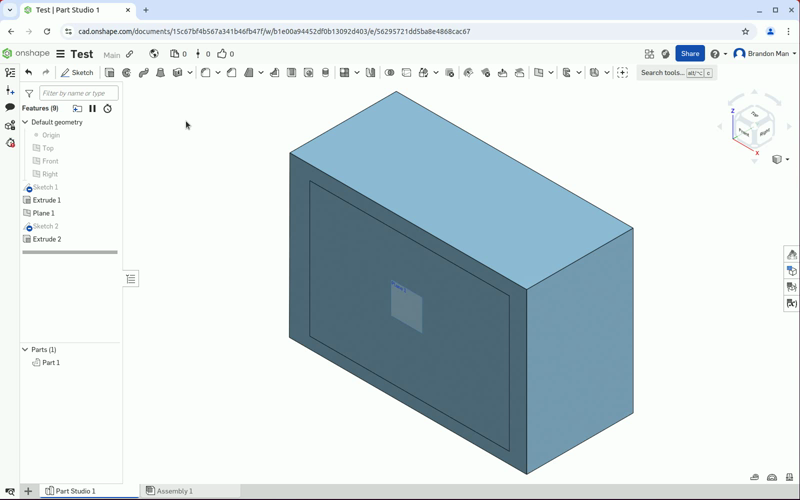
mouse_move(73, 189)
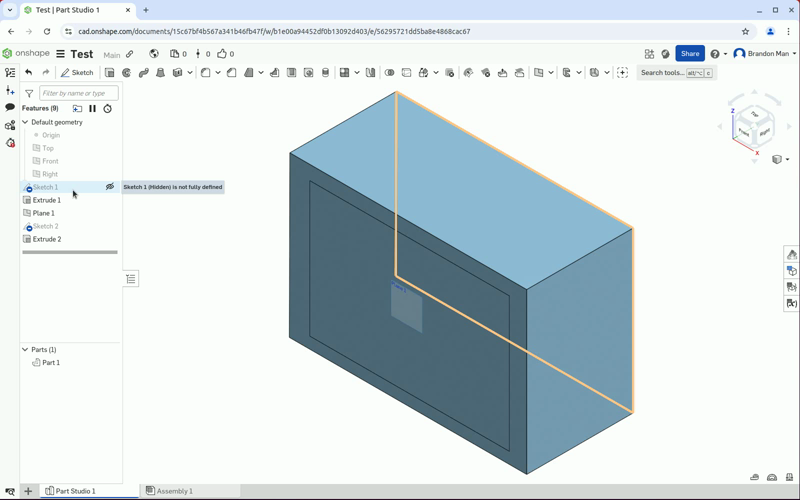
click(73, 189)